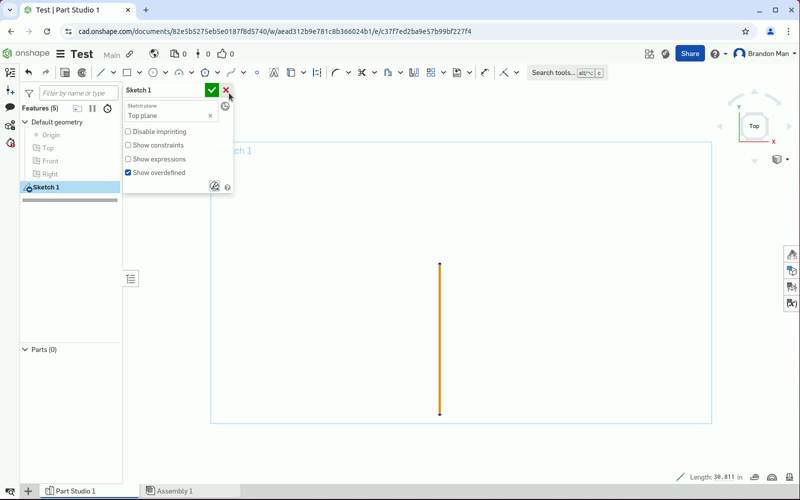
key(shift+h)
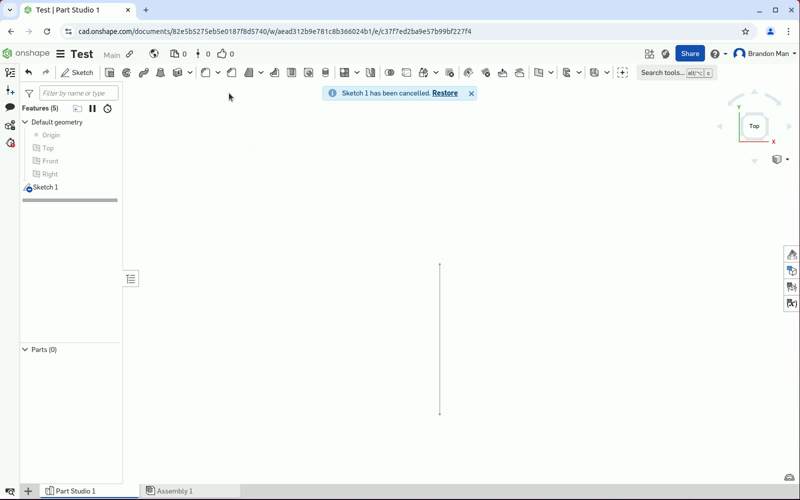
key(shift+s)
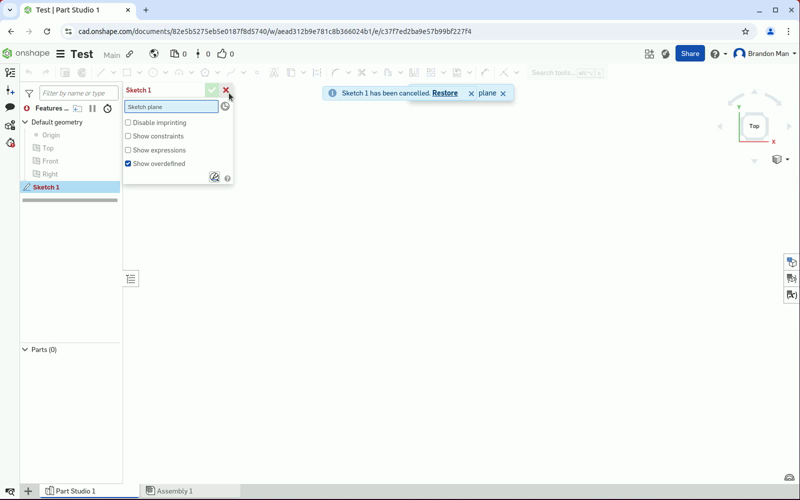
mouse_move(73, 150)
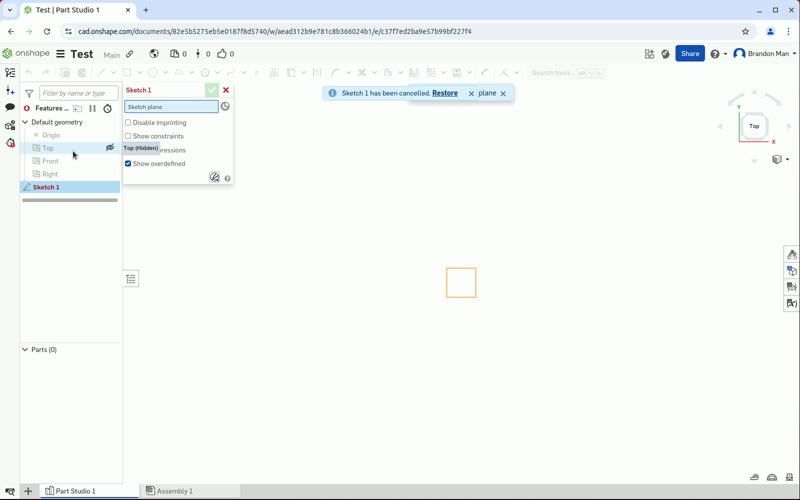
click(73, 150)
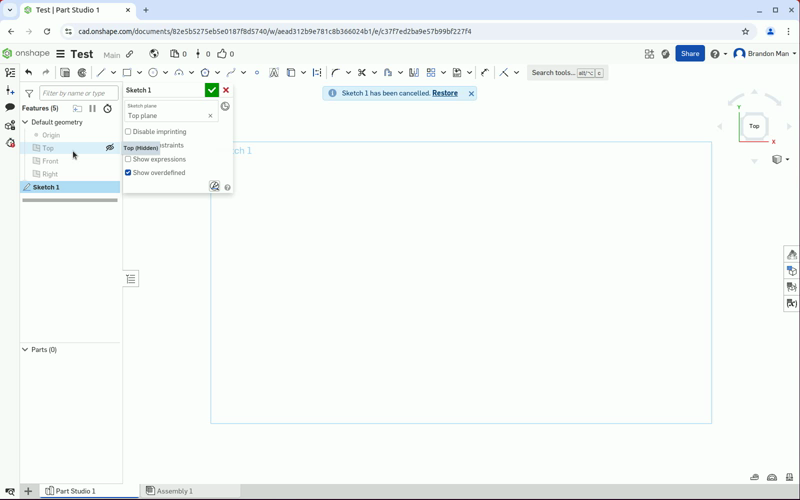
mouse_move(73, 352)
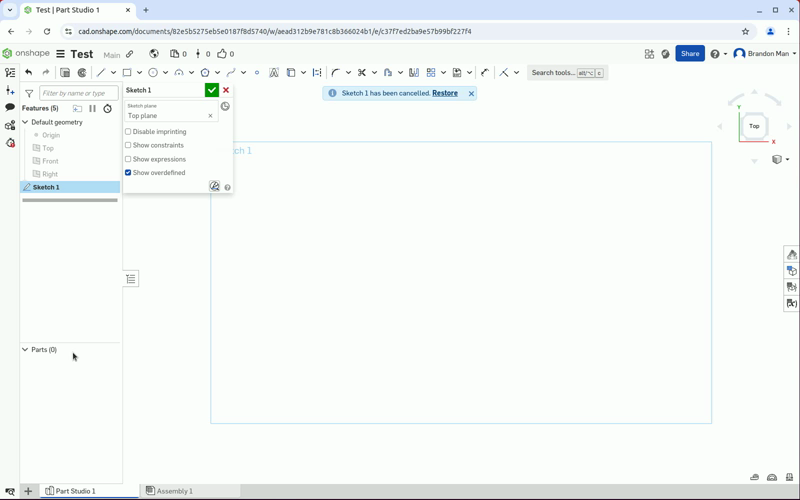
key(y)
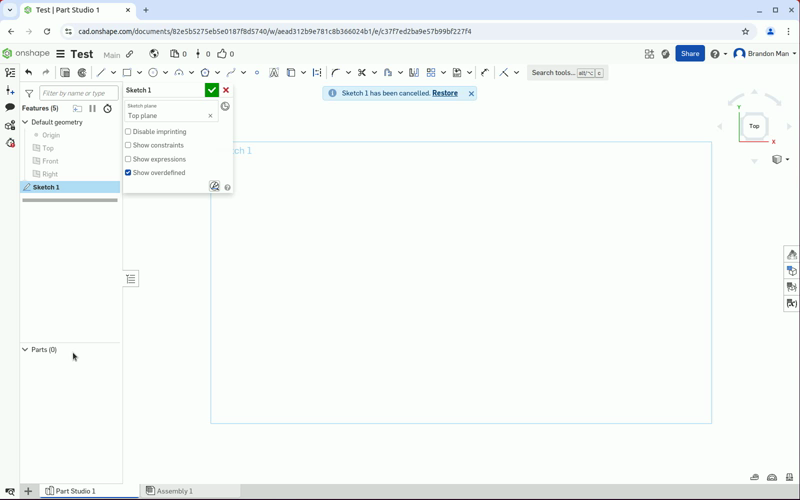
key(l)
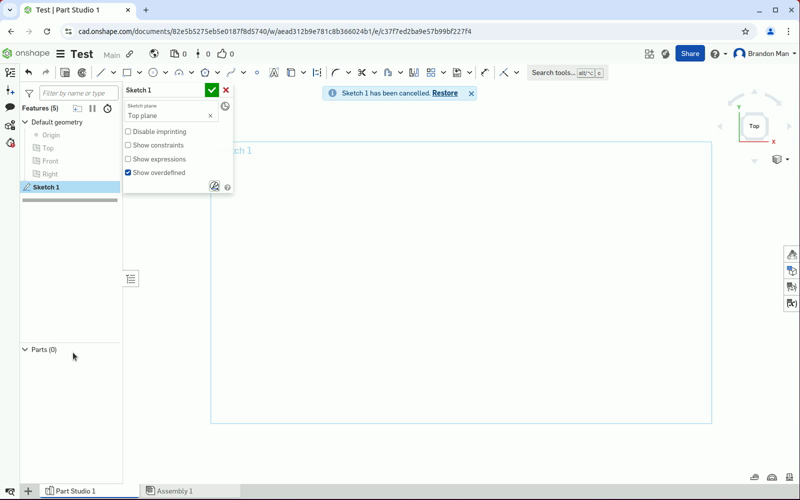
key_down(shift)
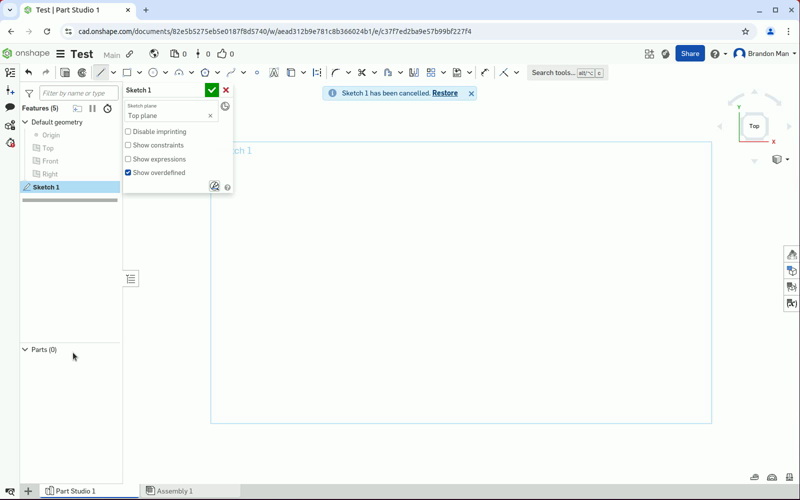
mouse_move(348, 369)
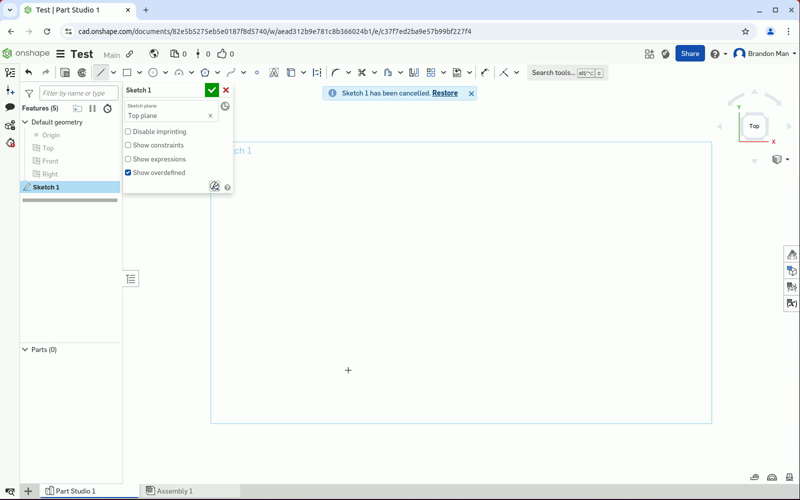
click(348, 369)
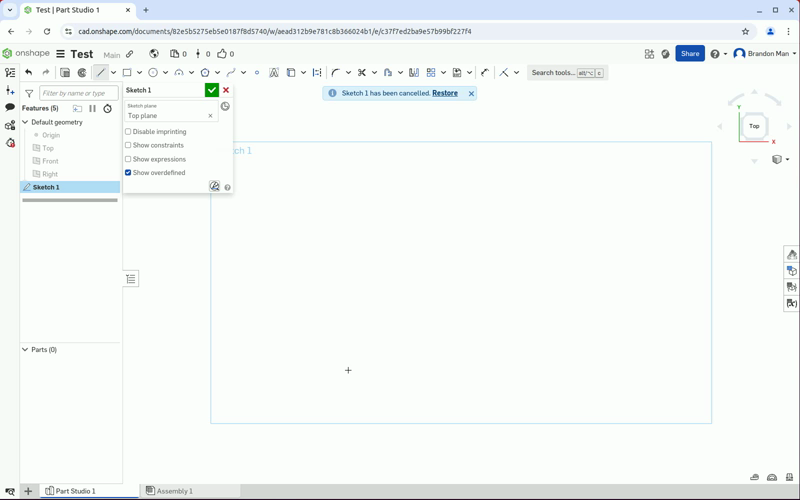
key_up(shift)
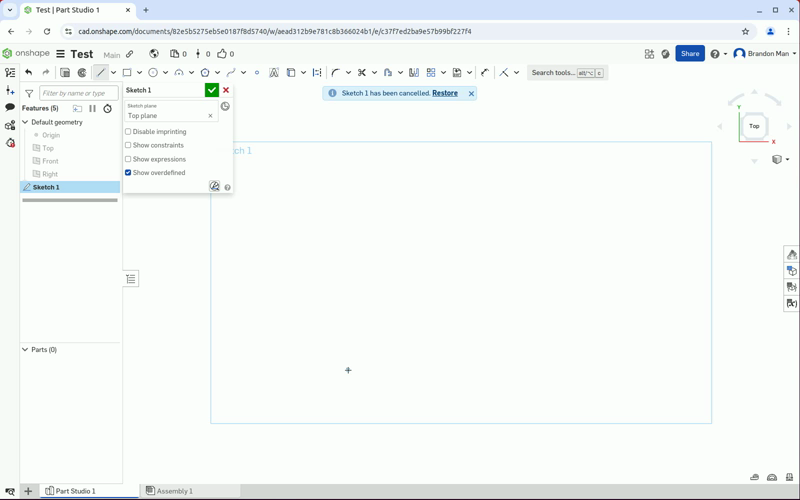
key_down(shift)
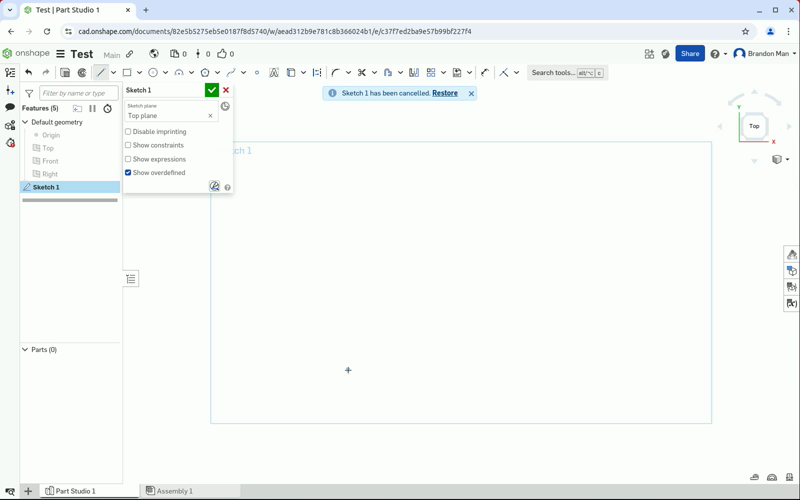
mouse_move(378, 369)
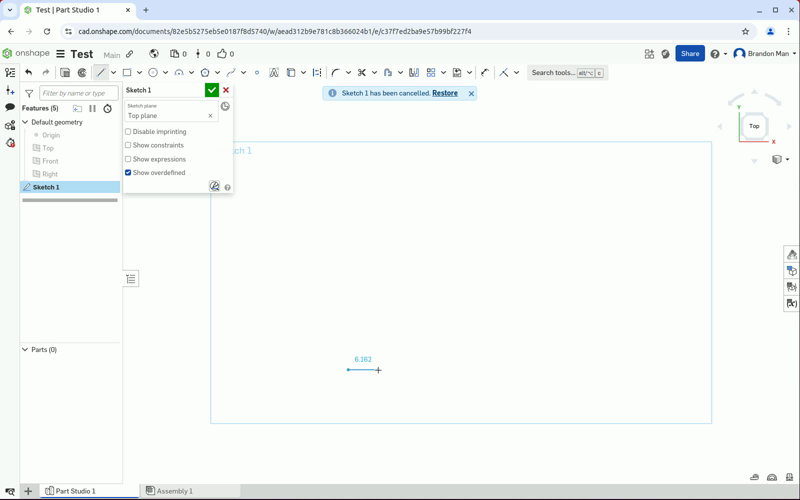
mouse_move(391, 369)
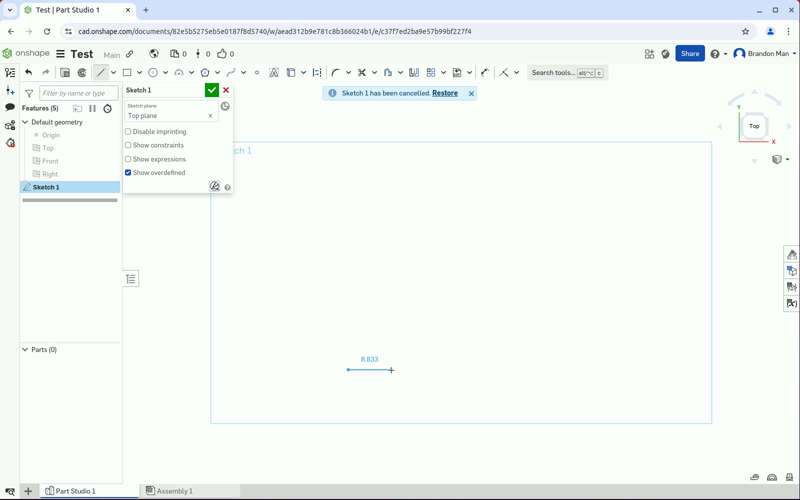
click(391, 369)
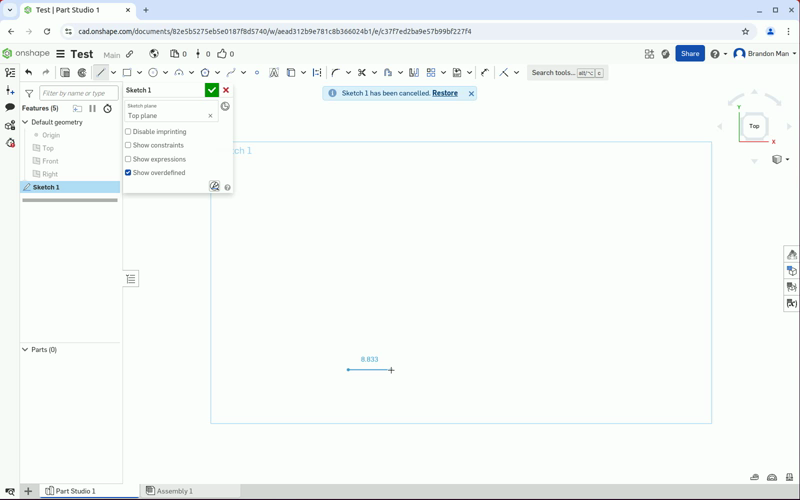
key_up(shift)
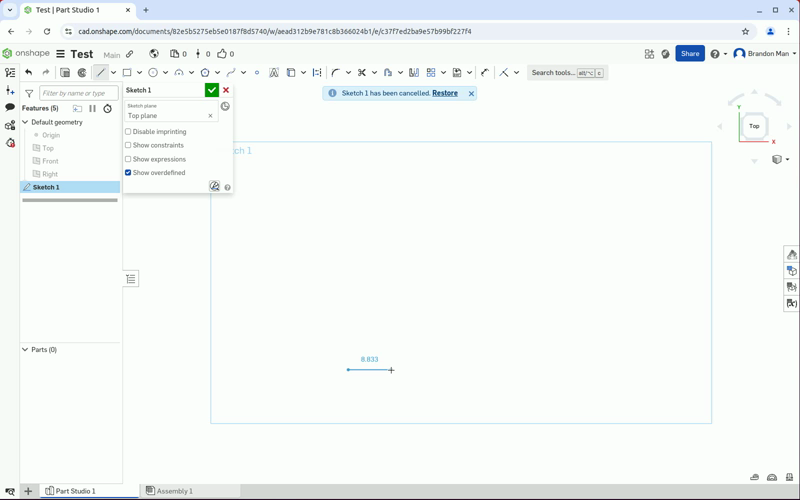
key_down(shift)
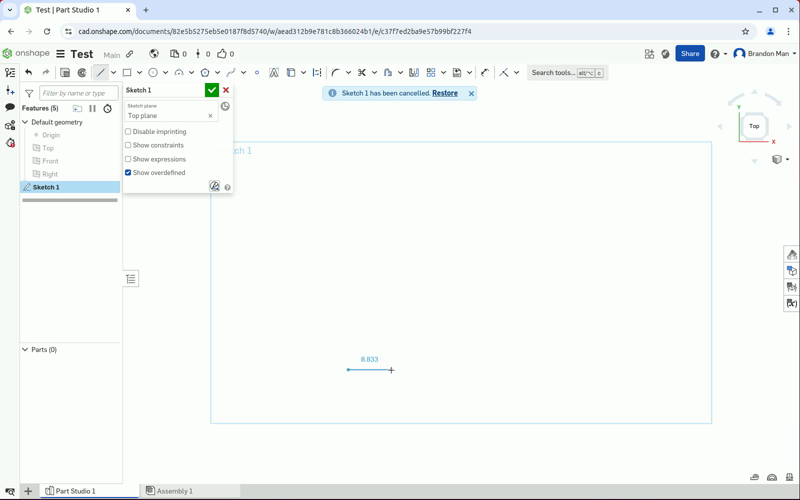
mouse_move(421, 369)
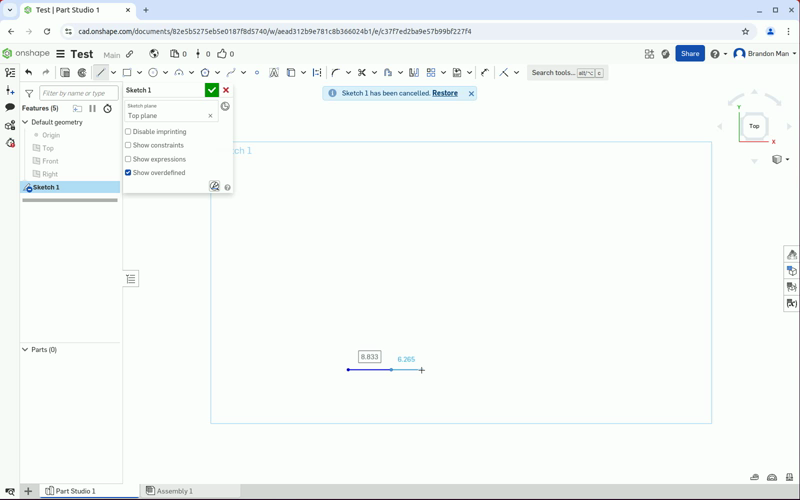
mouse_move(391, 340)
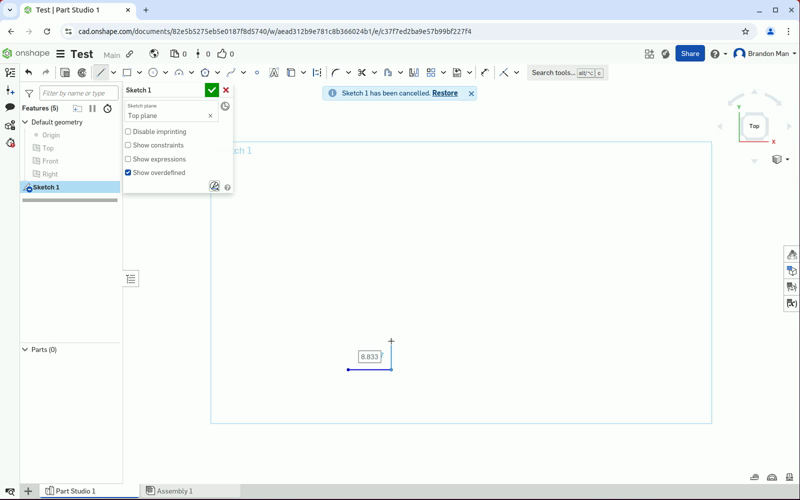
click(391, 340)
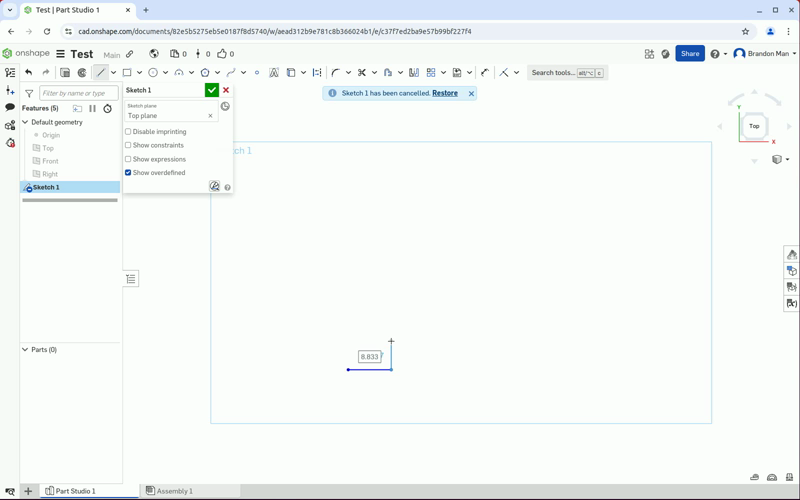
key_up(shift)
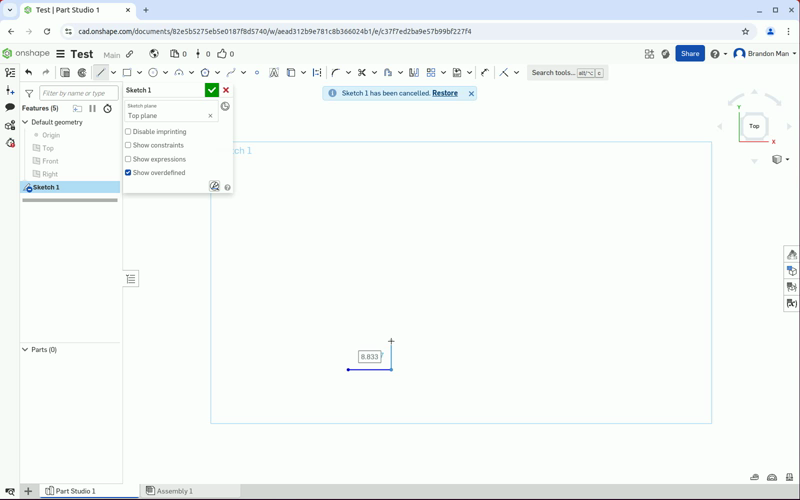
key_down(shift)
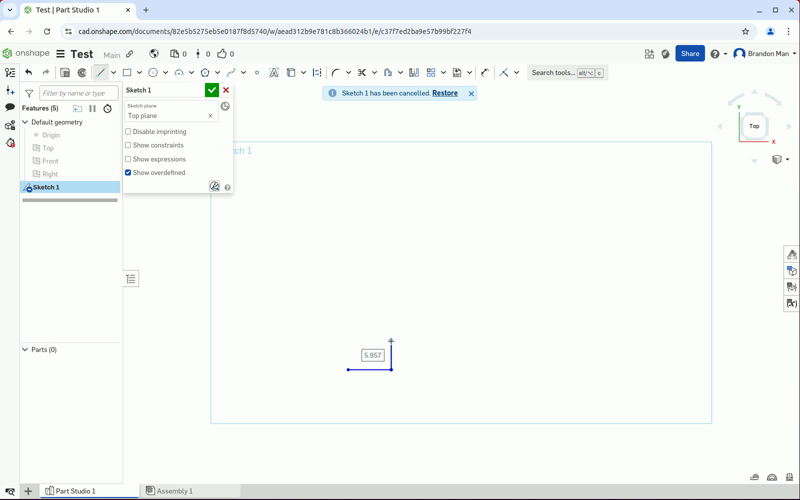
mouse_move(475, 340)
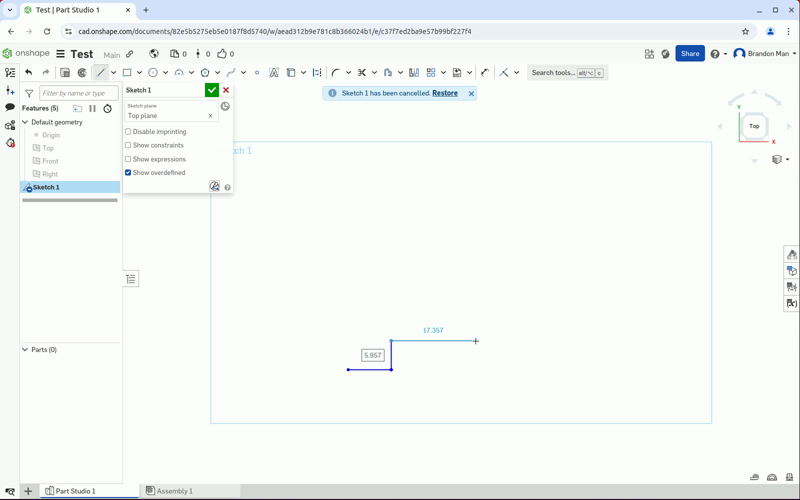
click(475, 340)
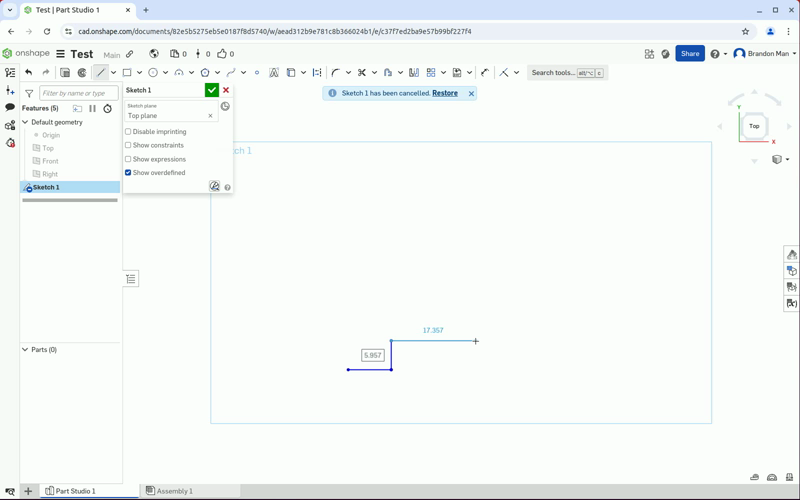
key_up(shift)
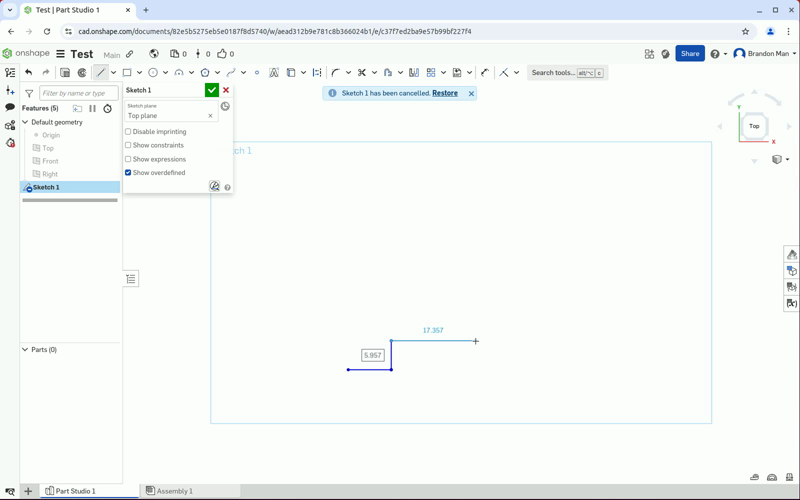
key_down(shift)
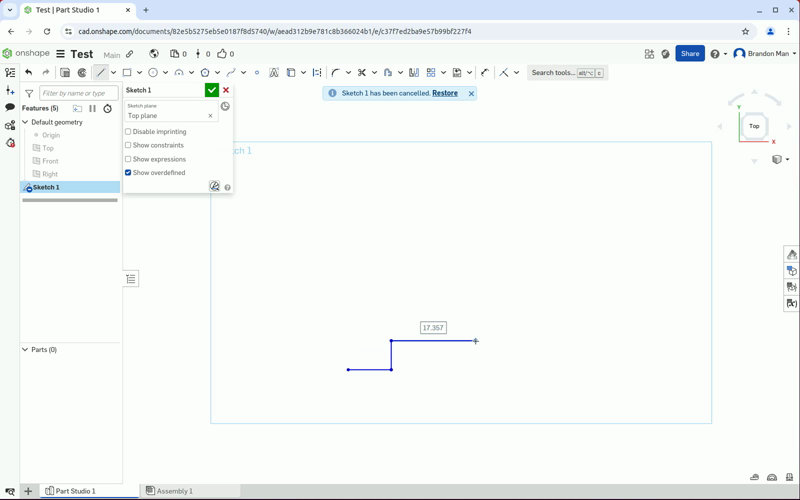
mouse_move(505, 340)
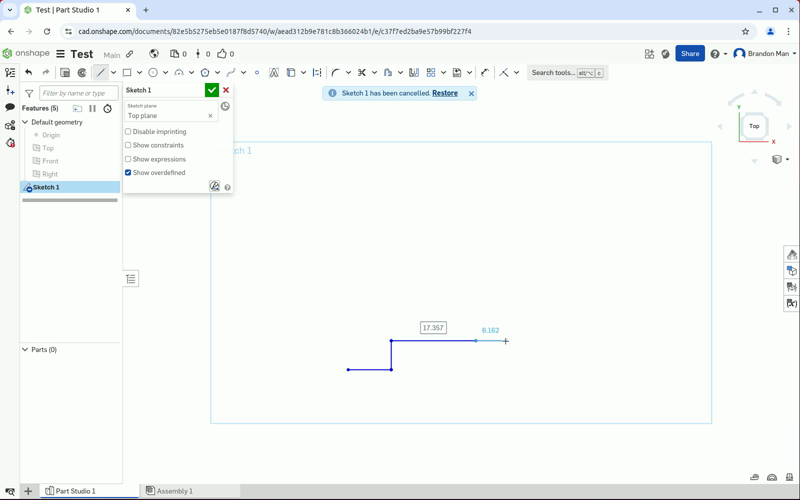
mouse_move(475, 369)
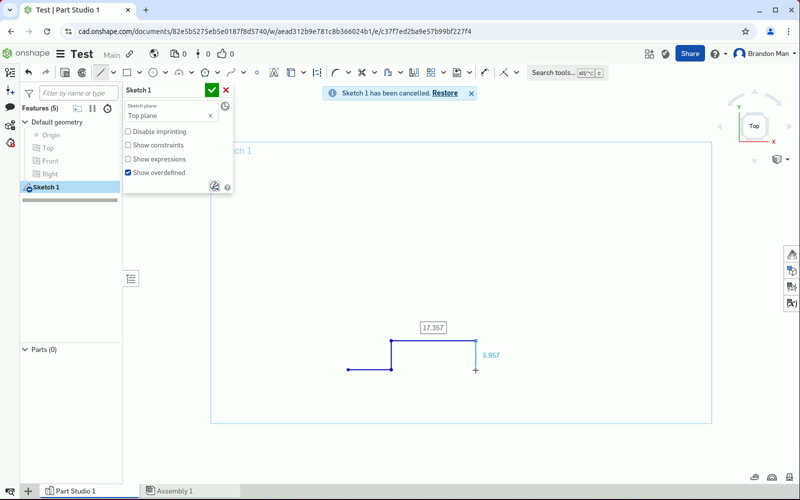
click(475, 369)
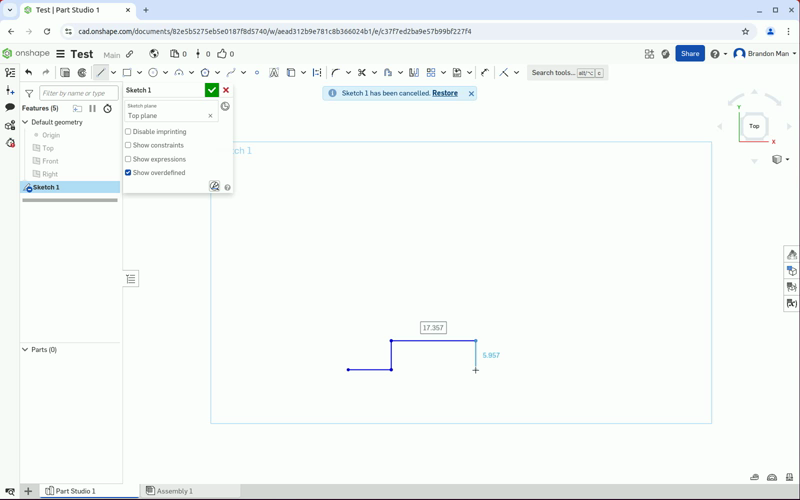
key_up(shift)
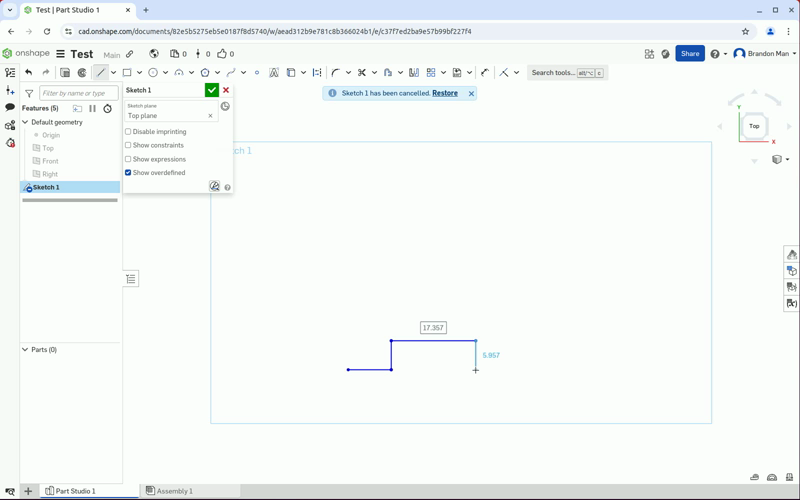
key_down(shift)
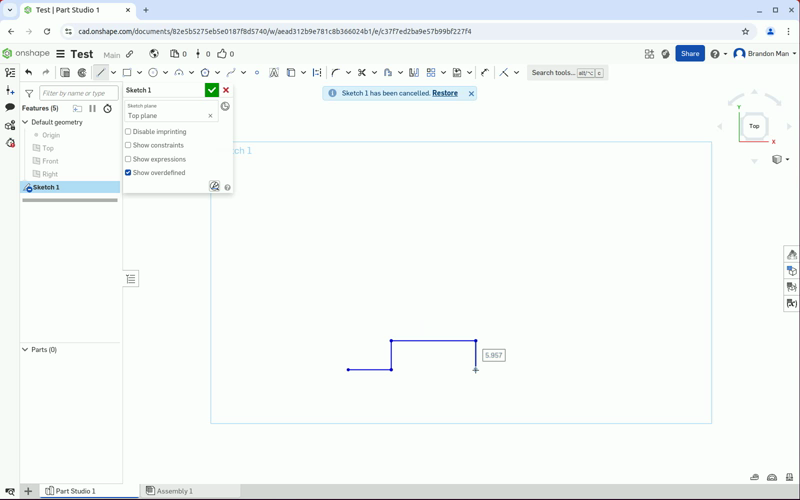
mouse_move(505, 369)
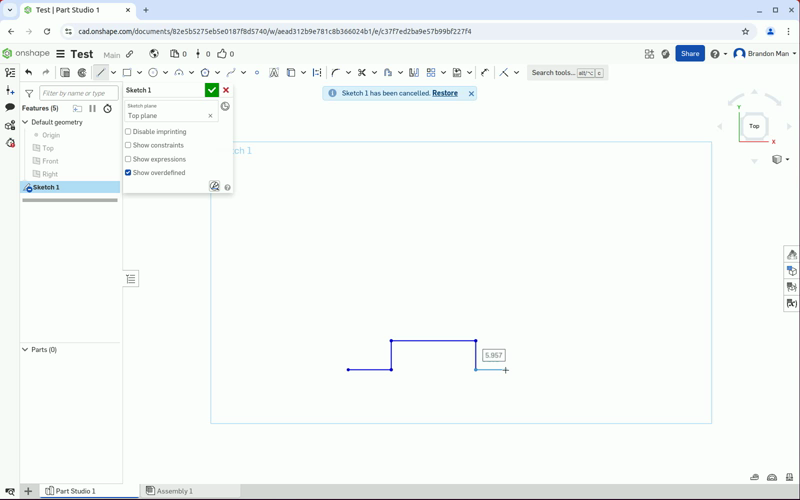
mouse_move(518, 369)
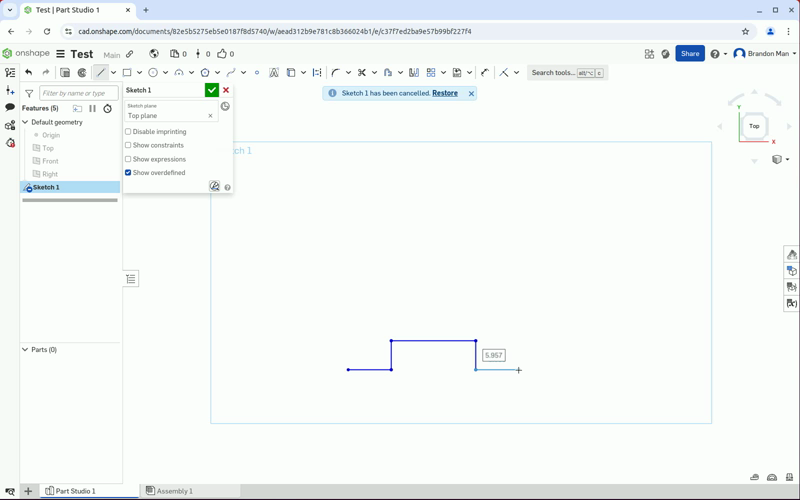
click(518, 369)
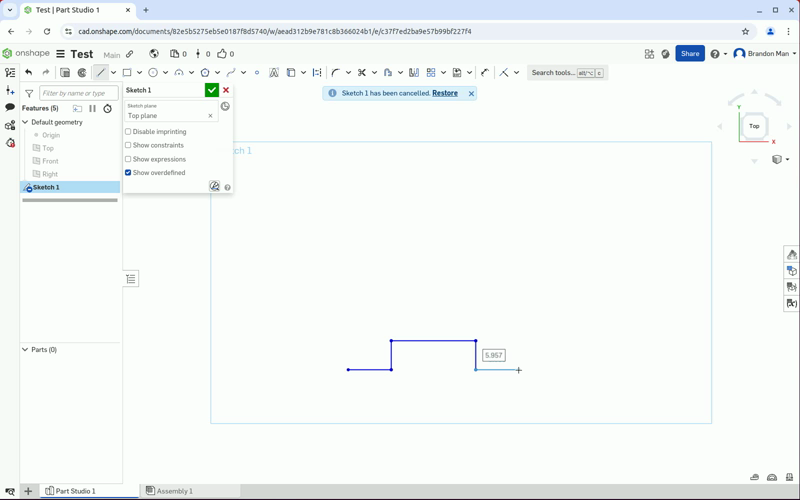
key_up(shift)
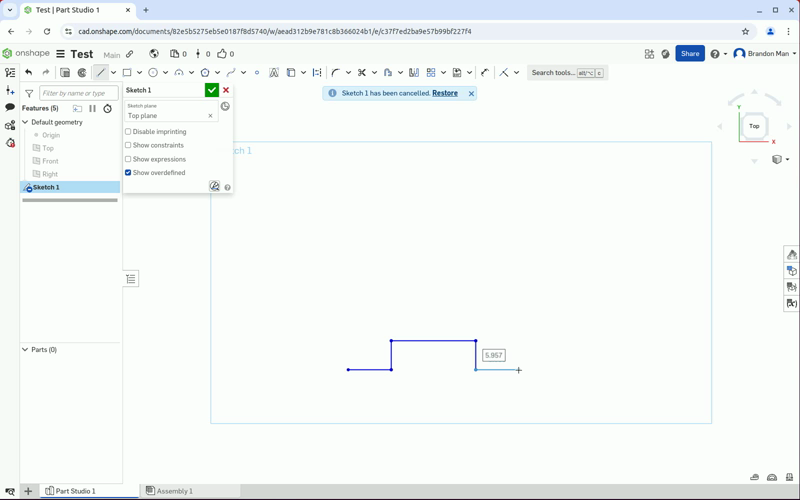
key_down(shift)
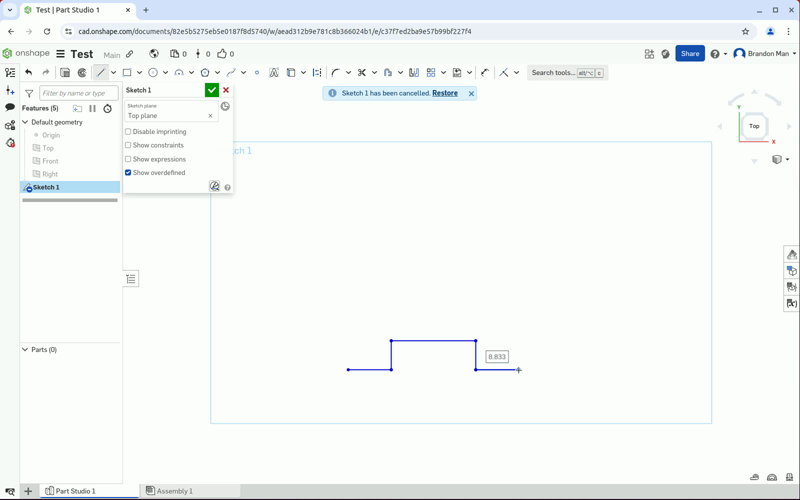
mouse_move(518, 261)
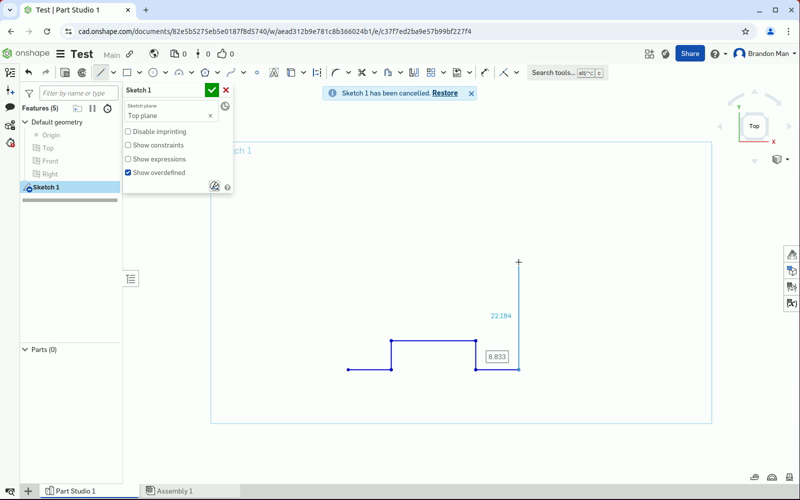
click(518, 261)
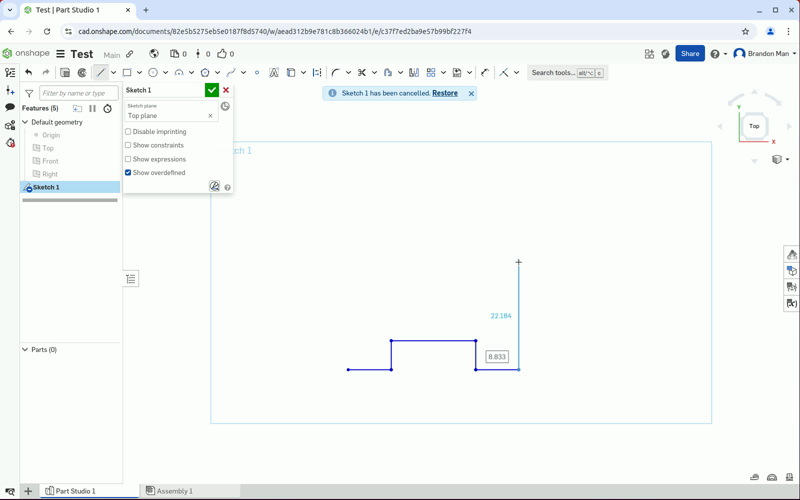
key_up(shift)
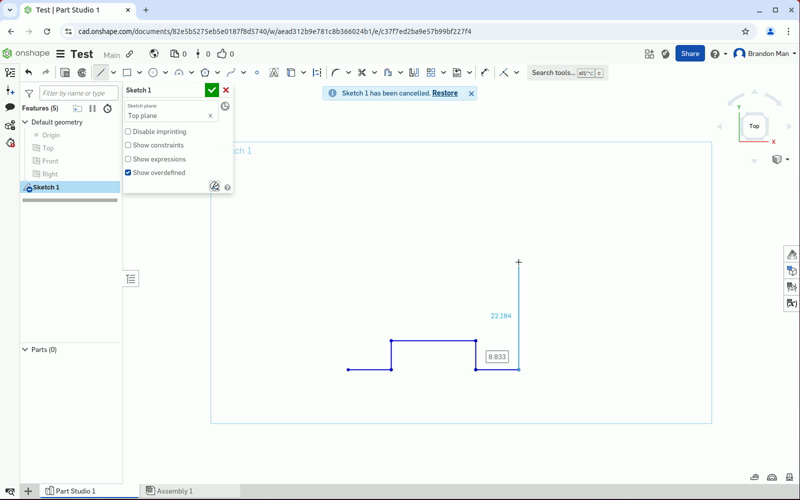
key_down(shift)
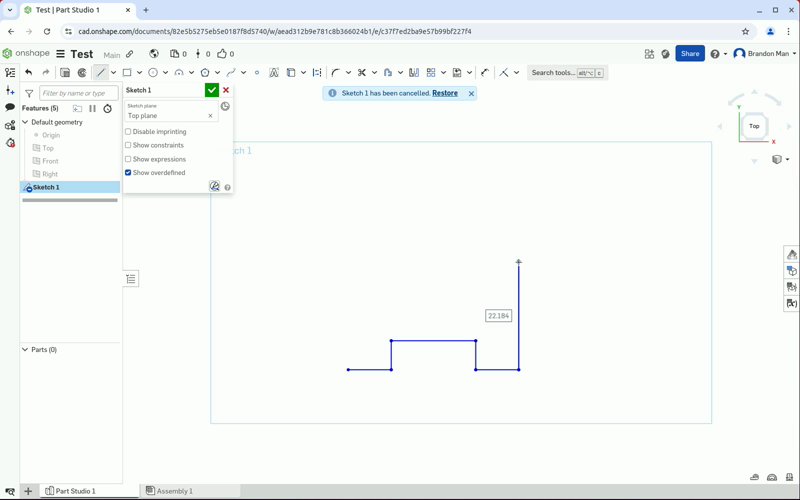
mouse_move(548, 261)
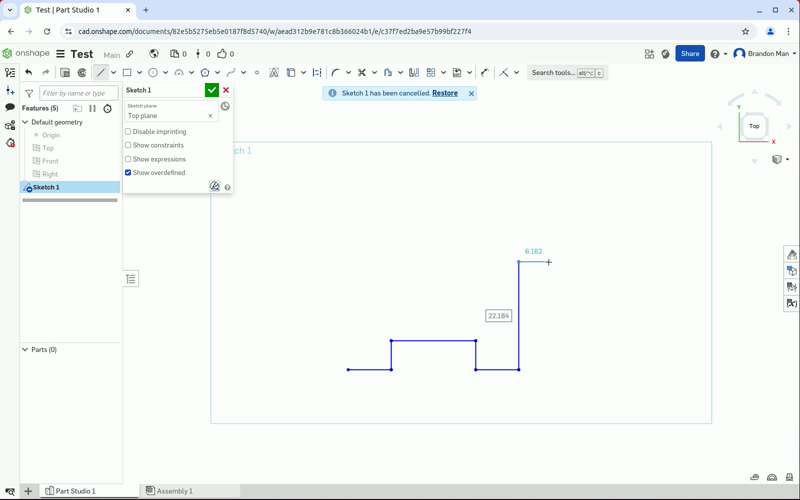
mouse_move(475, 261)
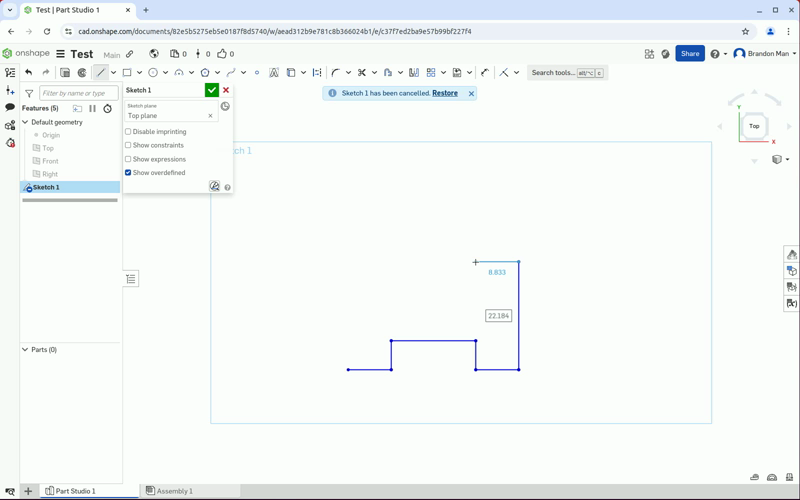
click(475, 261)
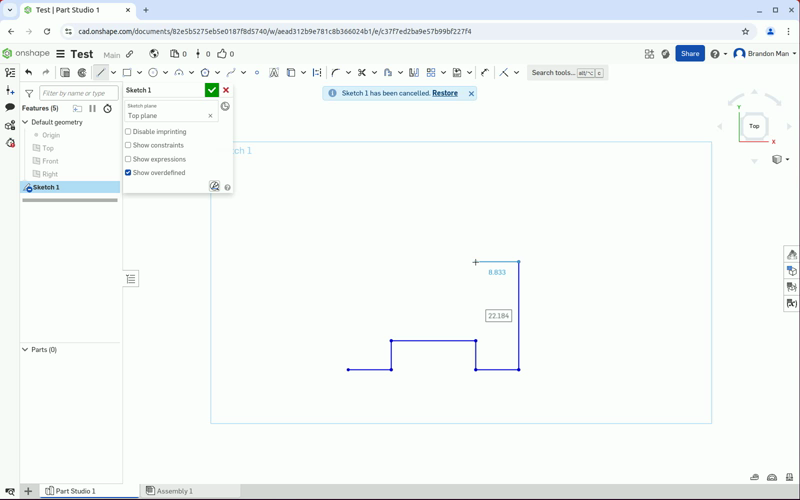
key_up(shift)
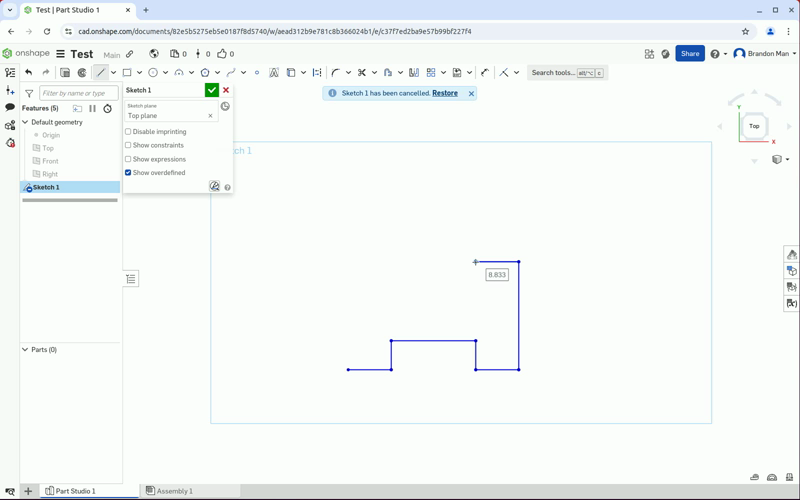
key(esc)
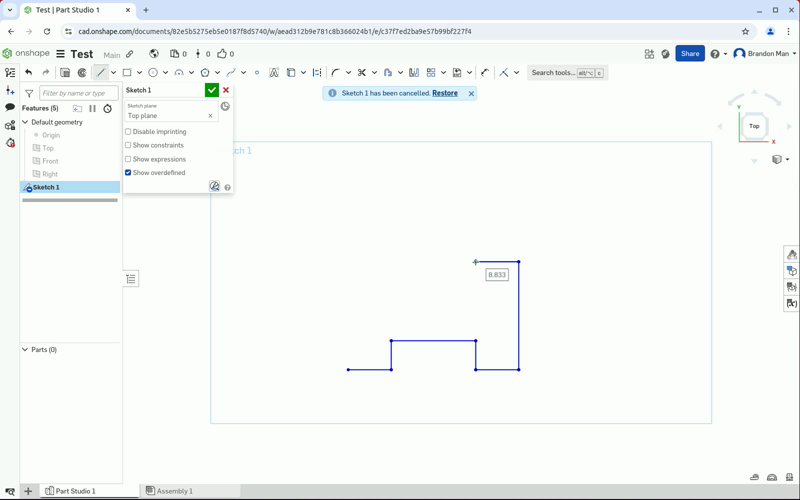
key(a)
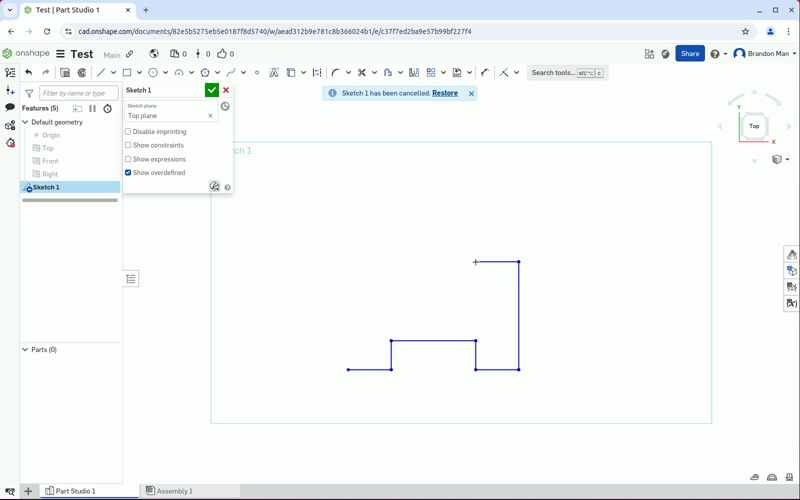
mouse_move(475, 261)
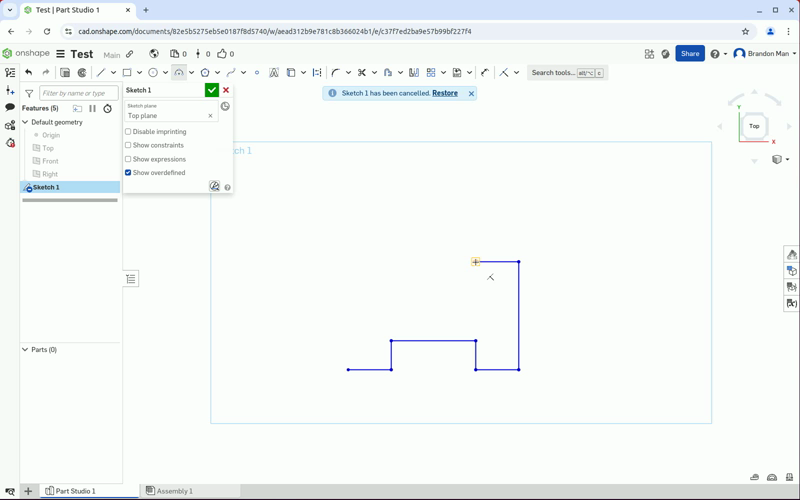
click(475, 261)
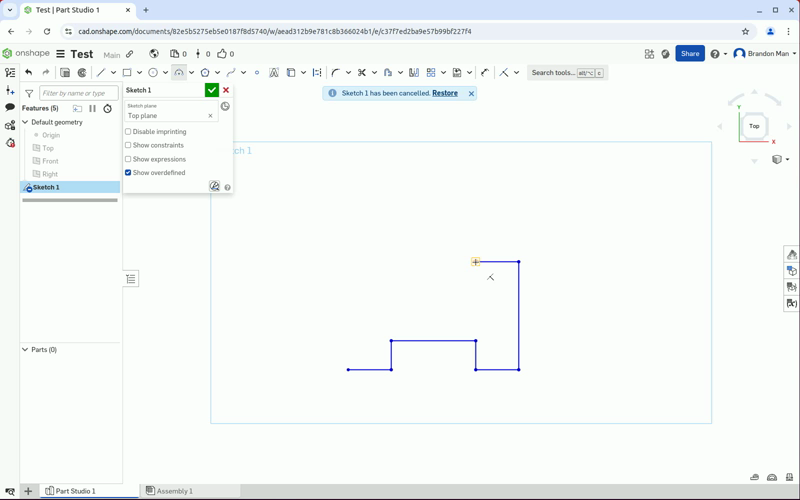
key_down(shift)
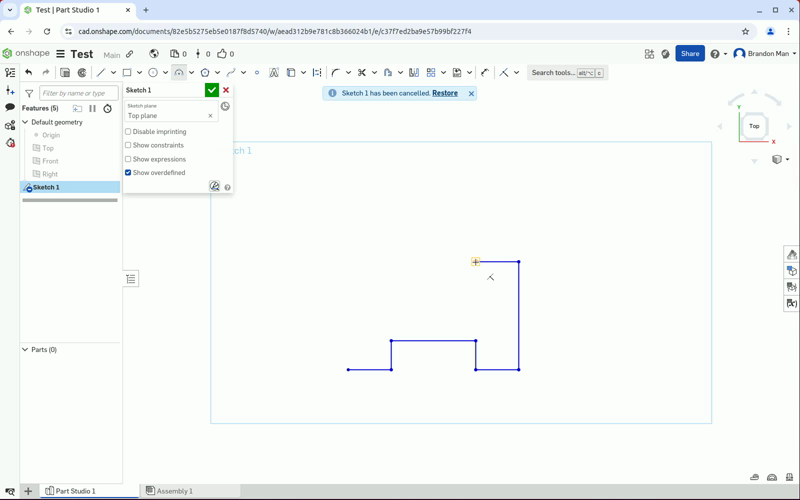
mouse_move(391, 261)
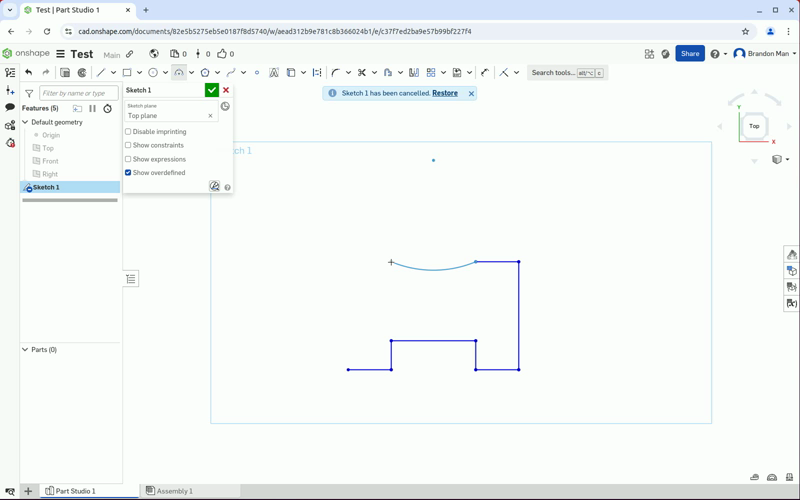
click(391, 261)
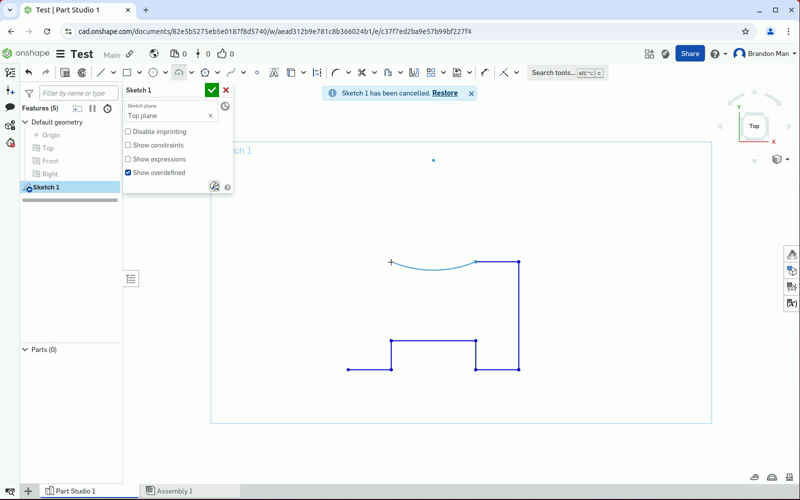
mouse_move(433, 304)
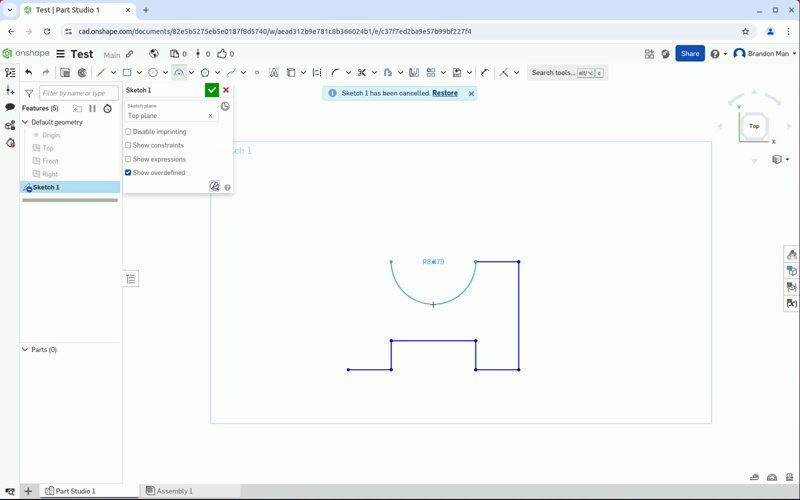
click(433, 304)
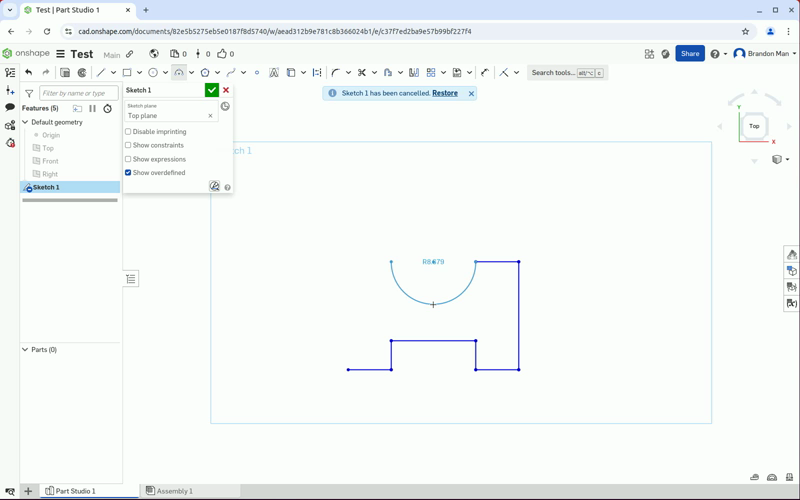
key_up(shift)
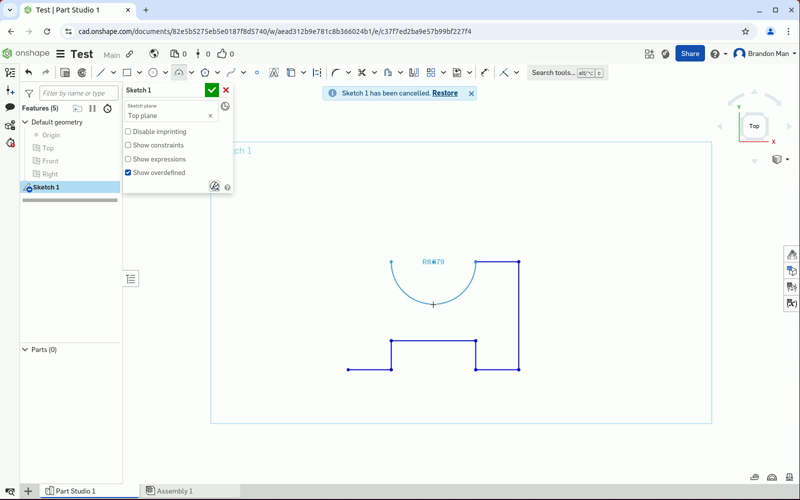
key(esc)
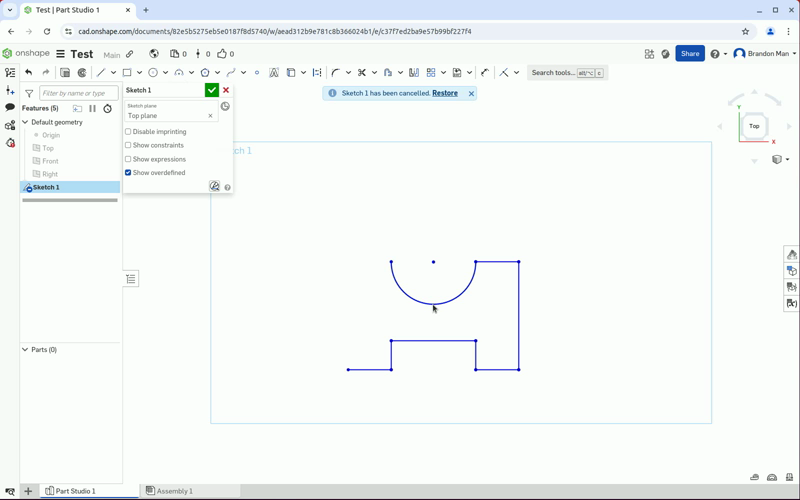
key(l)
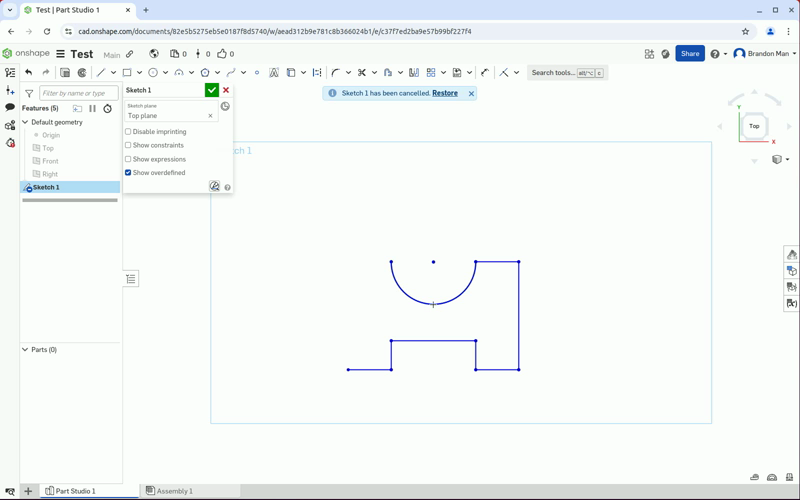
mouse_move(391, 261)
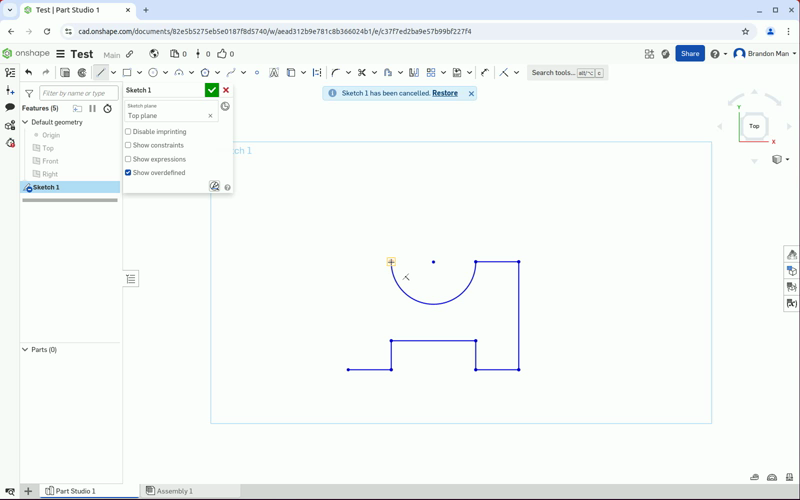
click(391, 261)
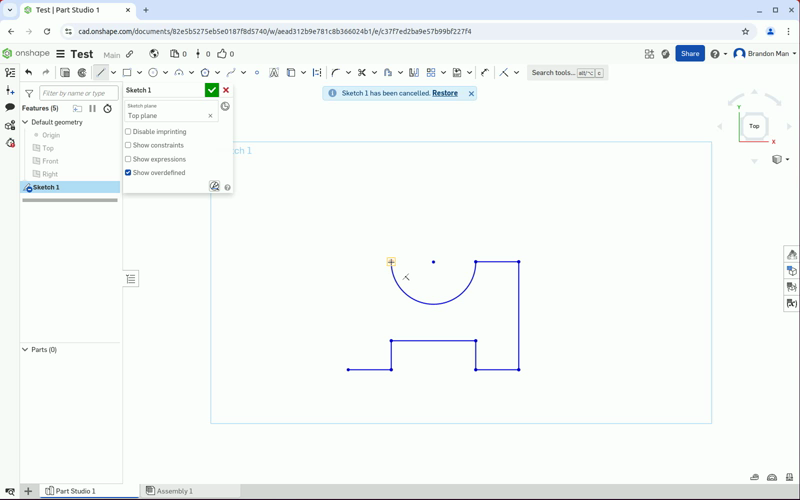
key_down(shift)
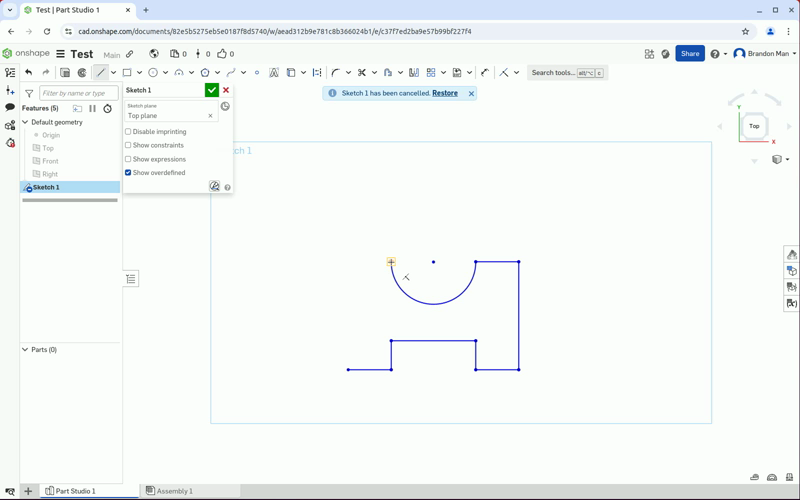
mouse_move(421, 261)
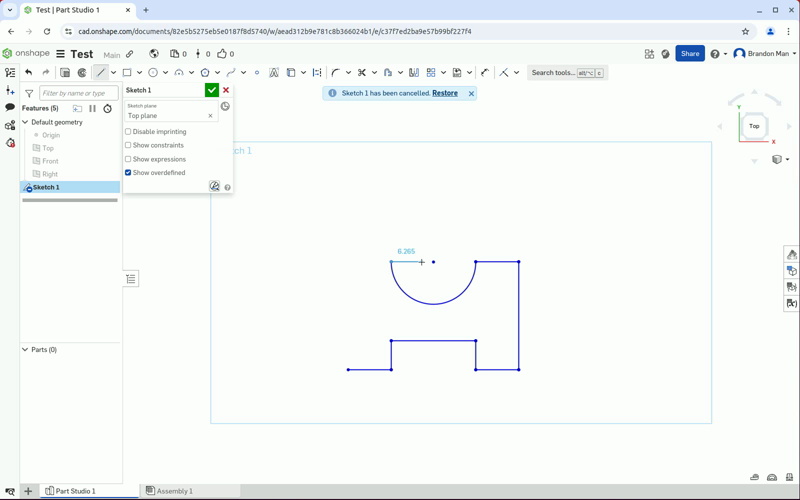
mouse_move(348, 261)
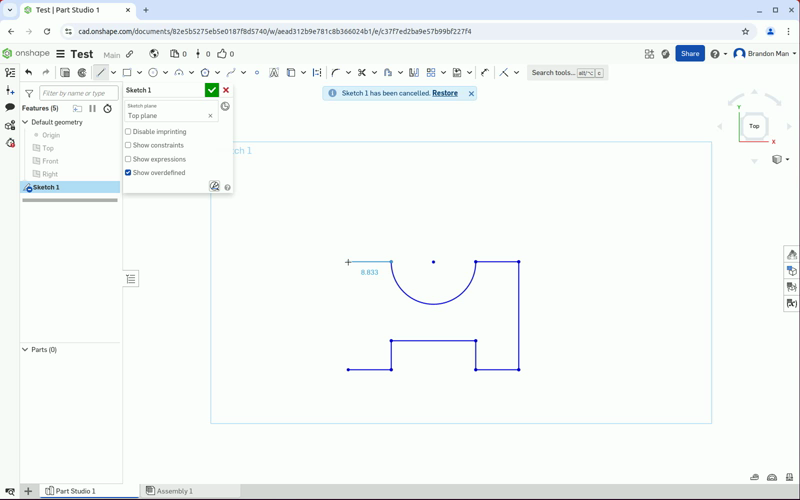
click(348, 261)
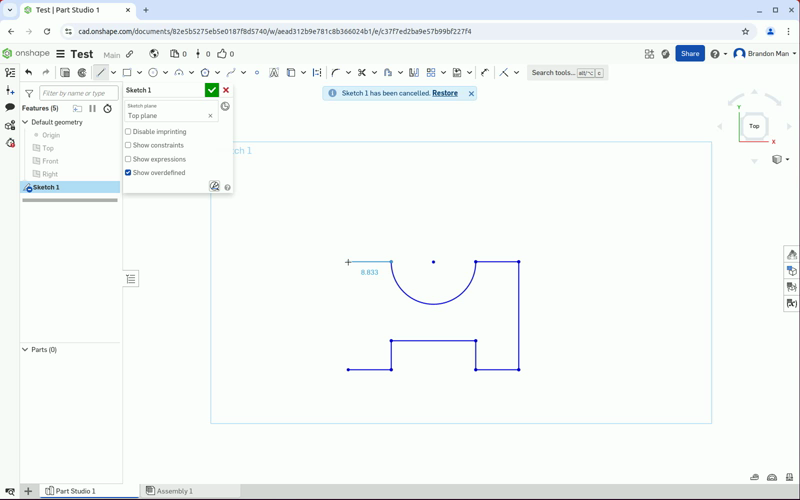
key_up(shift)
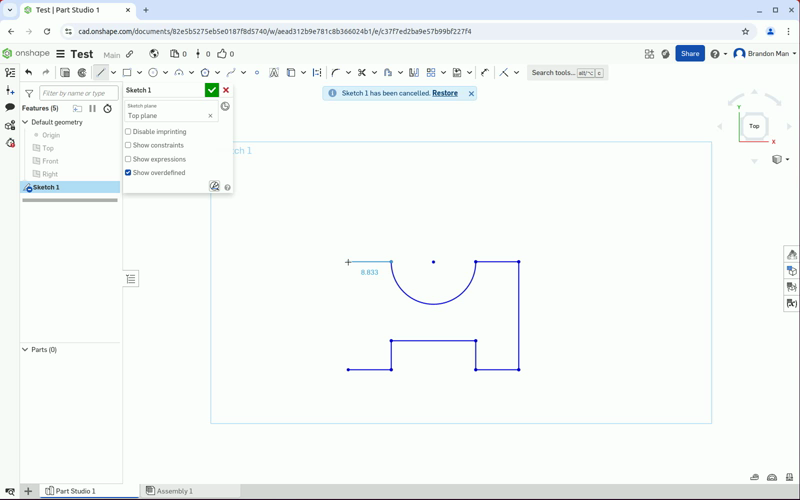
key_down(shift)
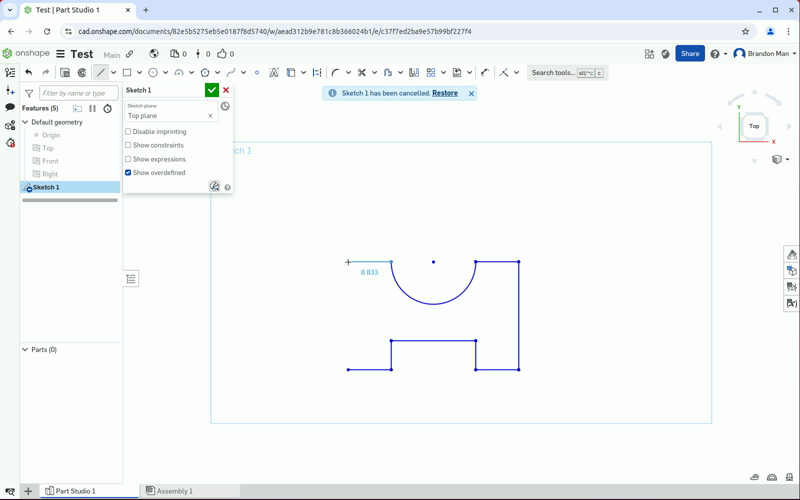
mouse_move(348, 369)
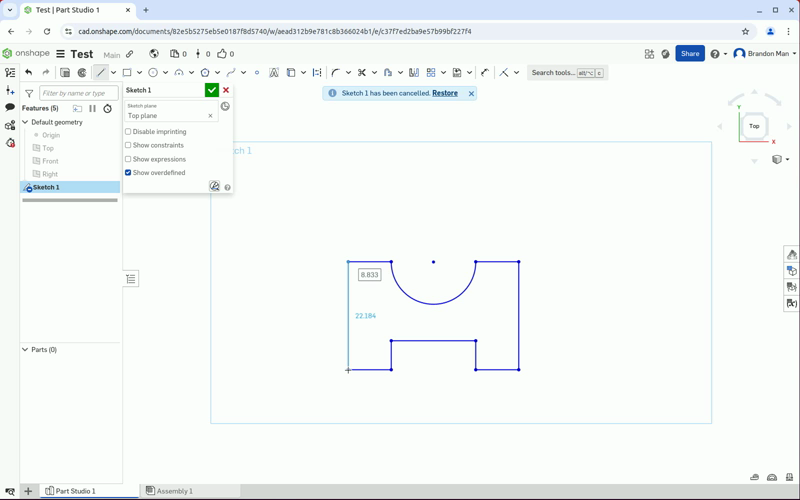
key_up(shift)
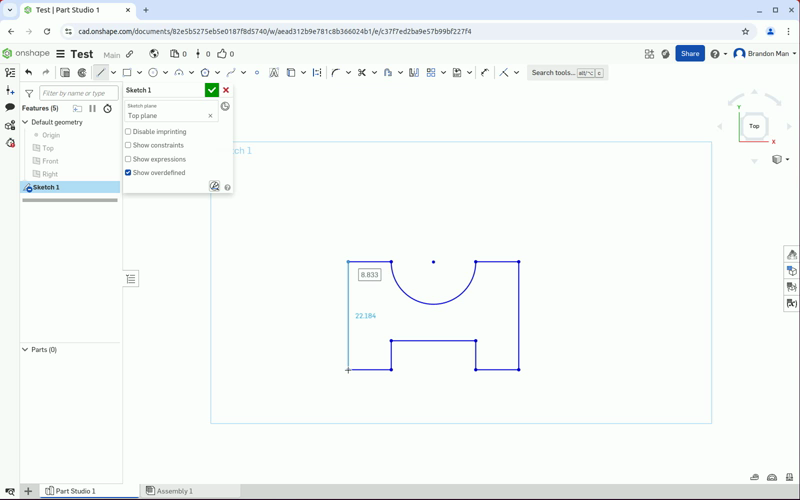
click(348, 369)
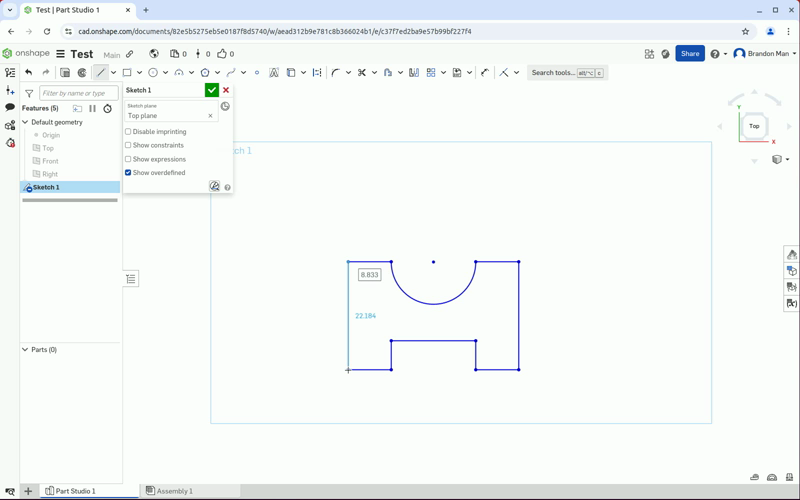
key(esc)
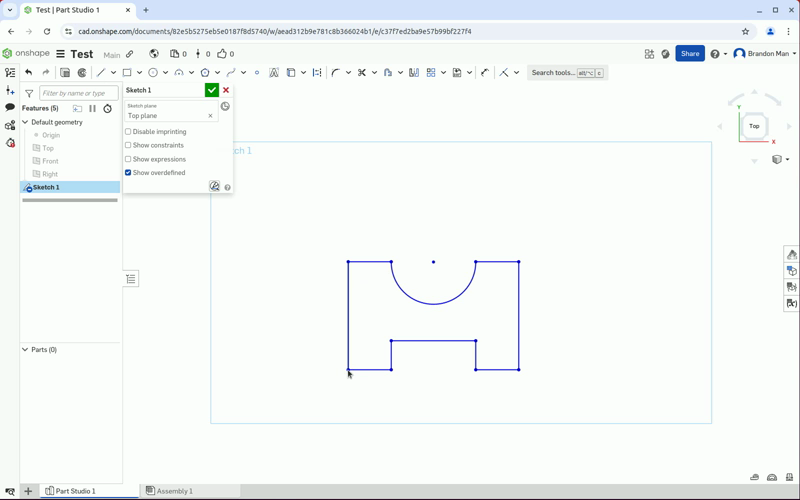
mouse_move(386, 306)
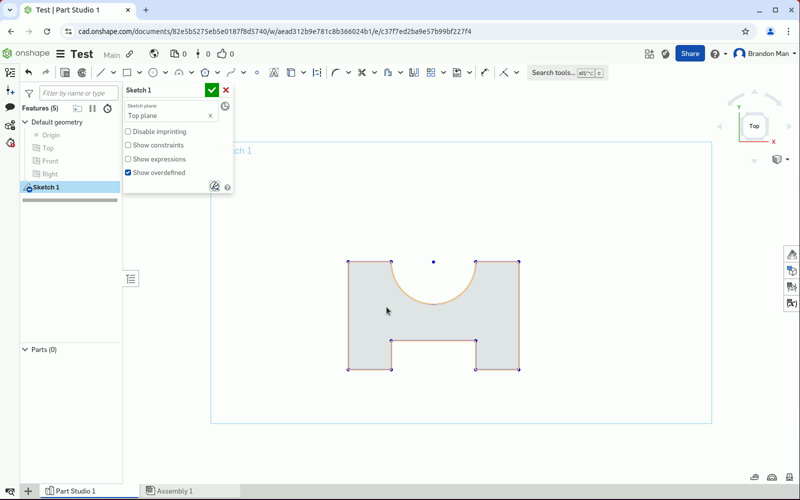
scroll(6)
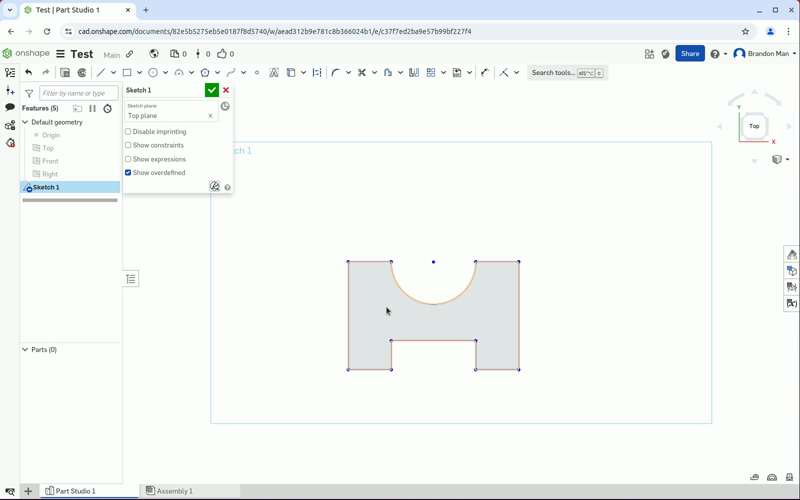
scroll(6)
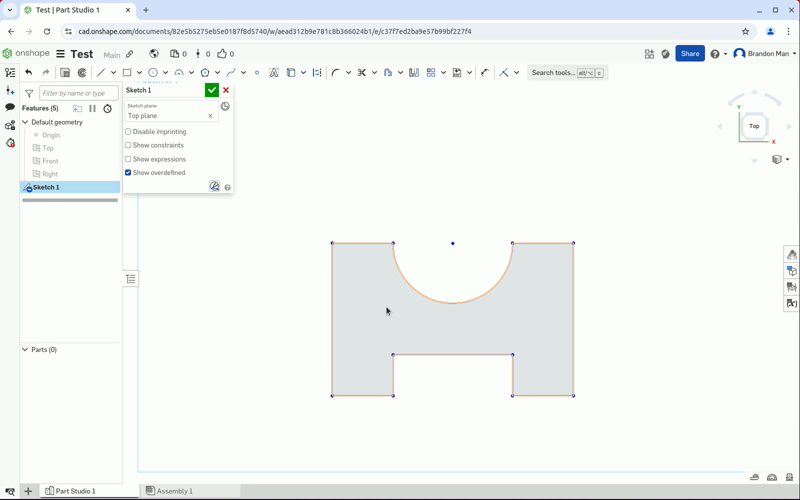
scroll(6)
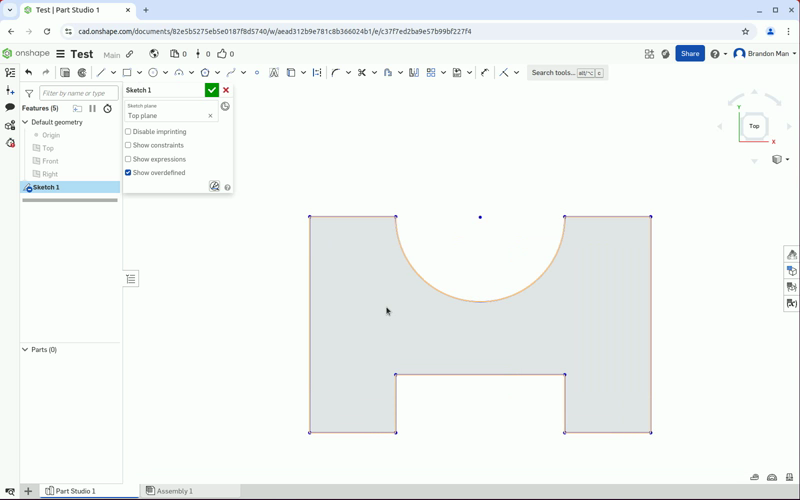
scroll(6)
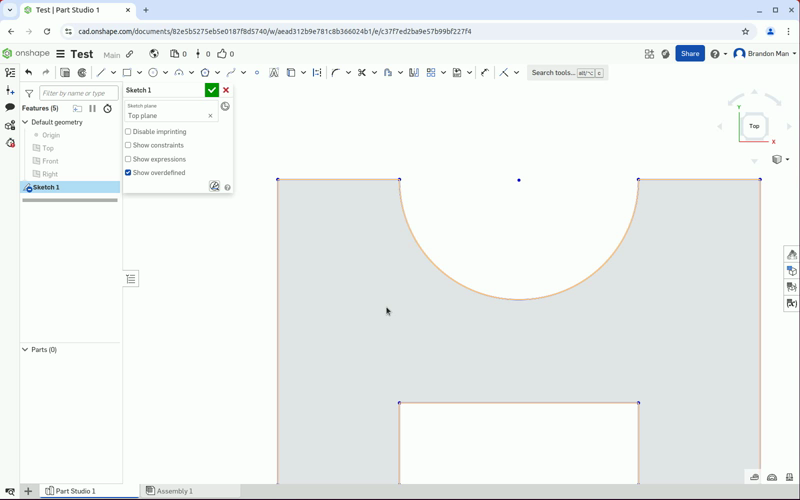
scroll(6)
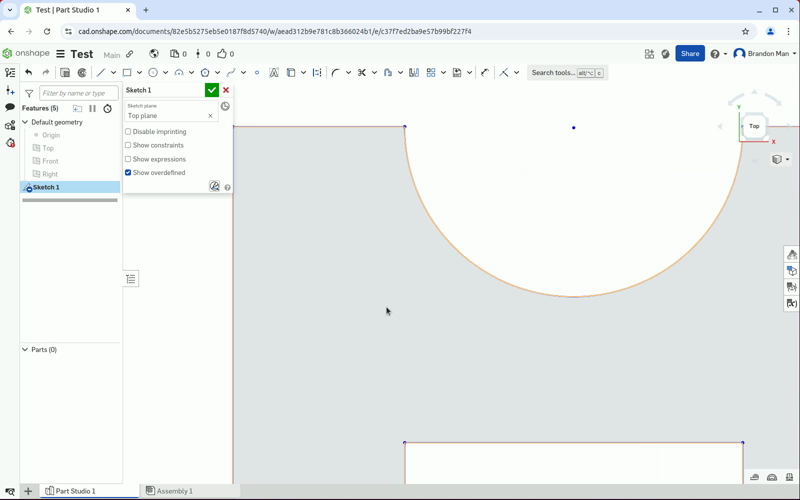
scroll(6)
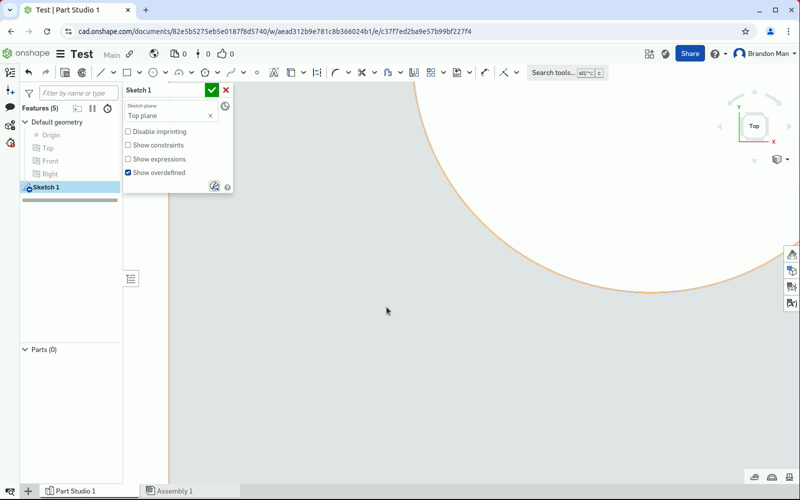
scroll(6)
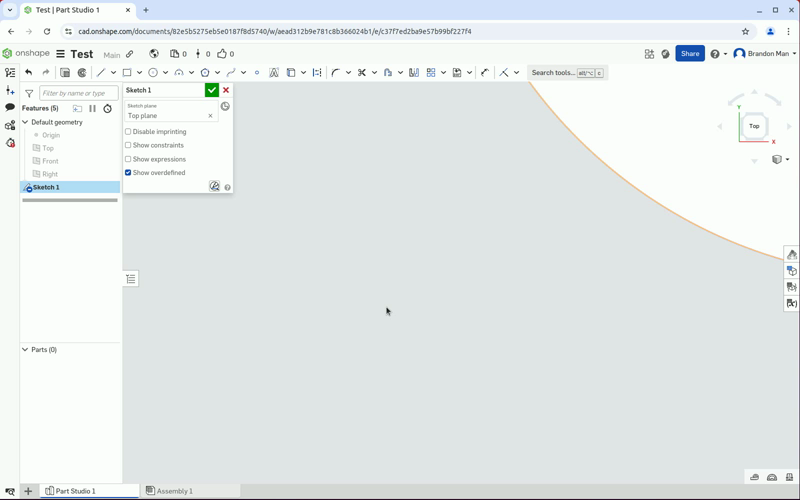
click(386, 306)
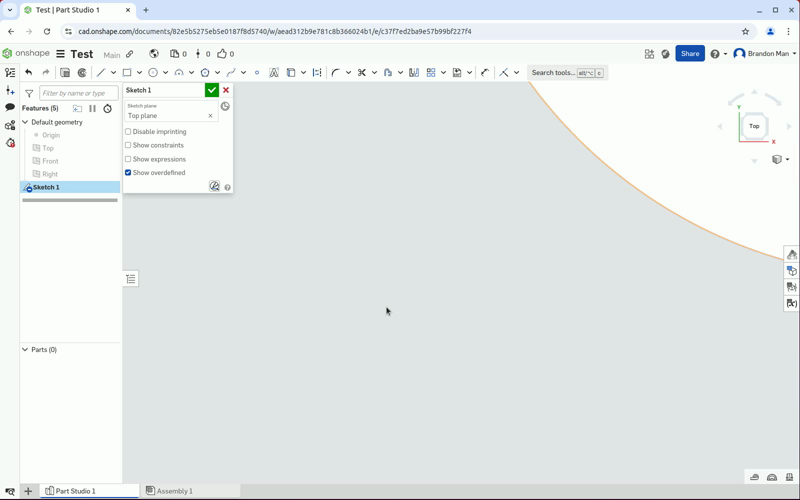
scroll(-6)
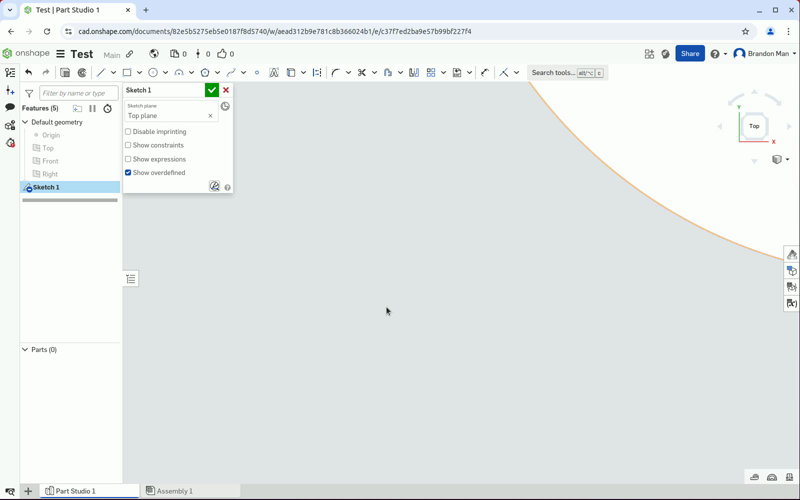
scroll(-6)
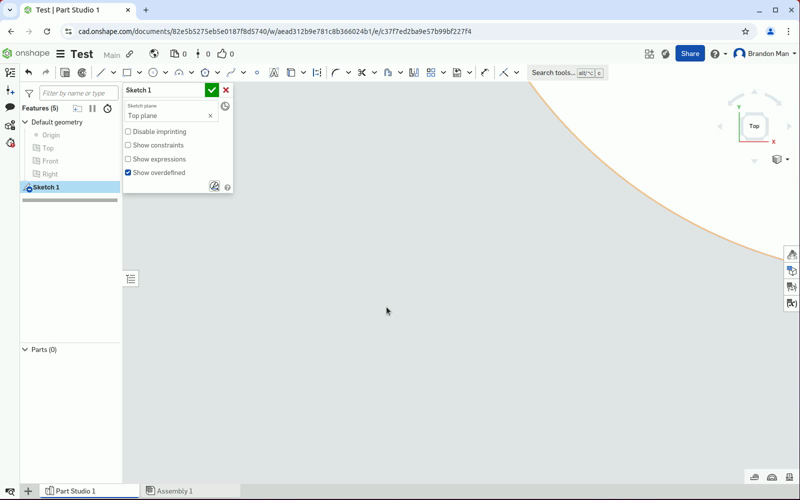
scroll(-6)
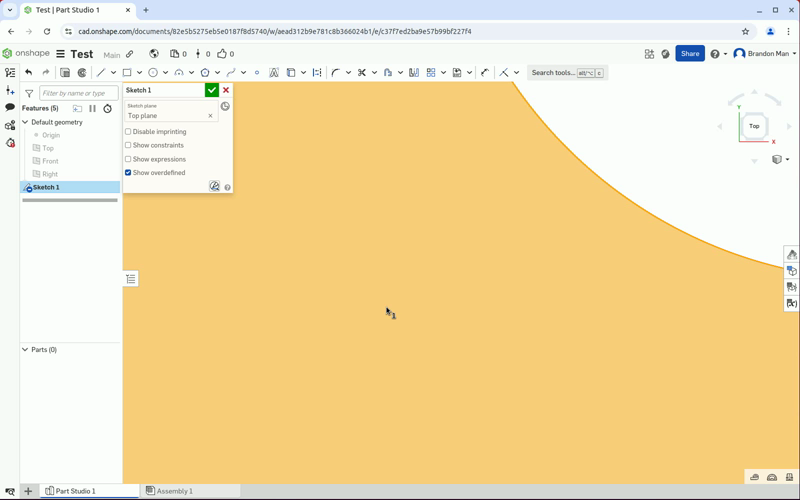
scroll(-6)
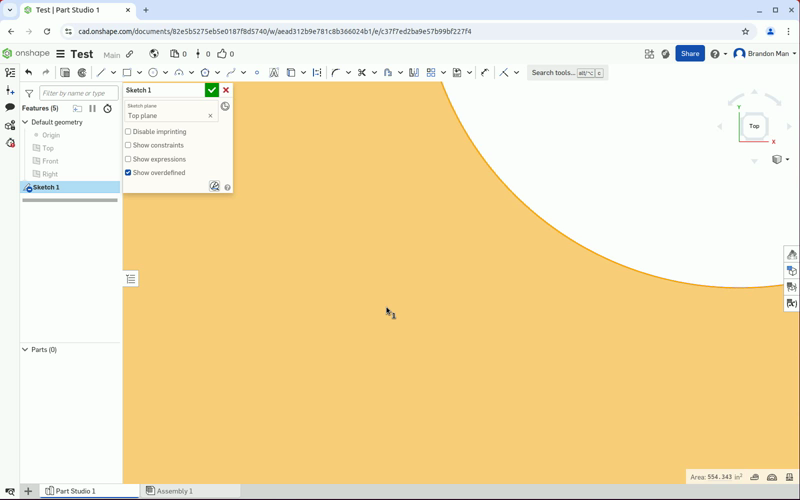
scroll(-6)
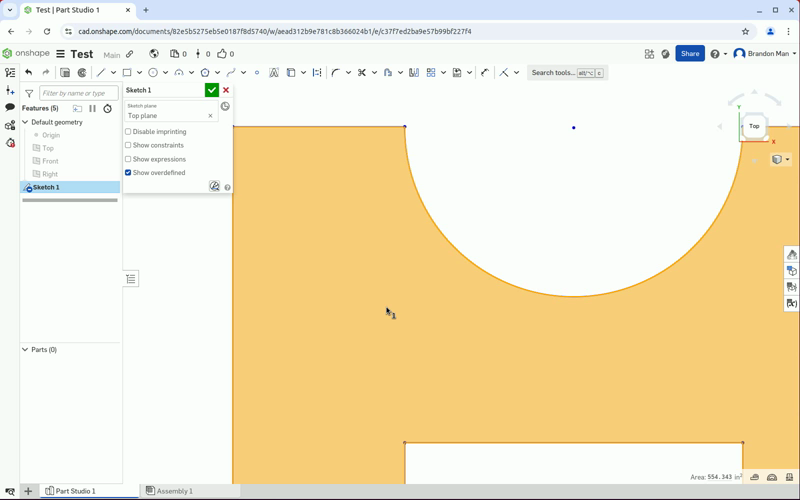
scroll(-6)
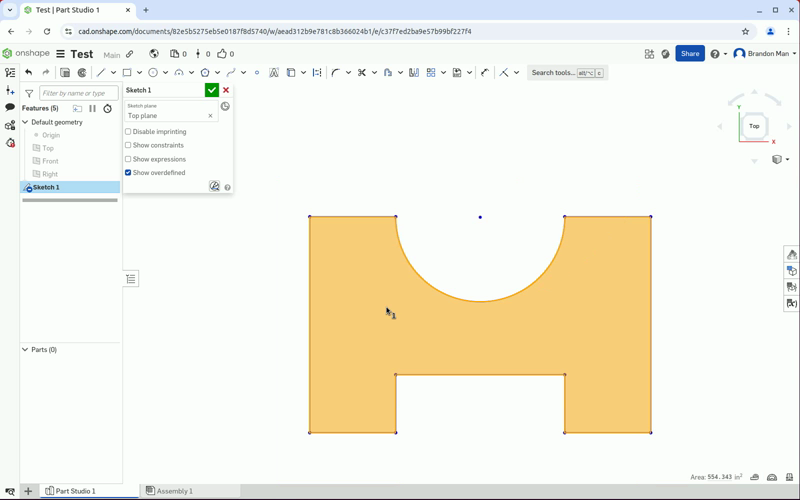
scroll(-6)
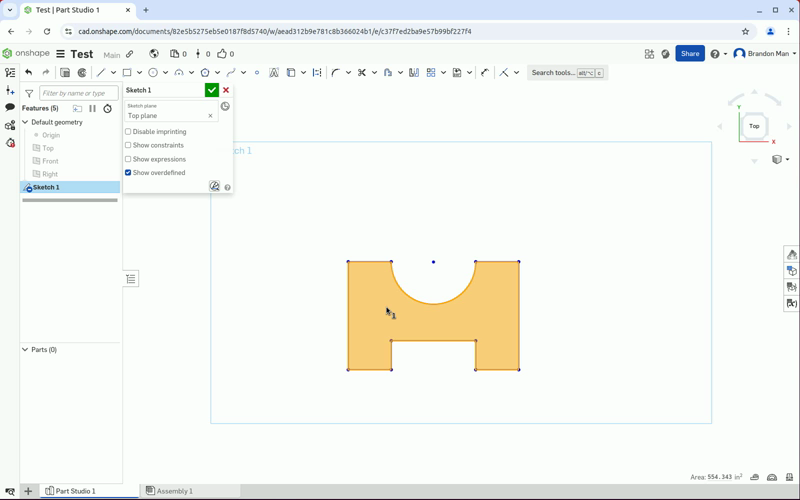
mouse_move(73, 352)
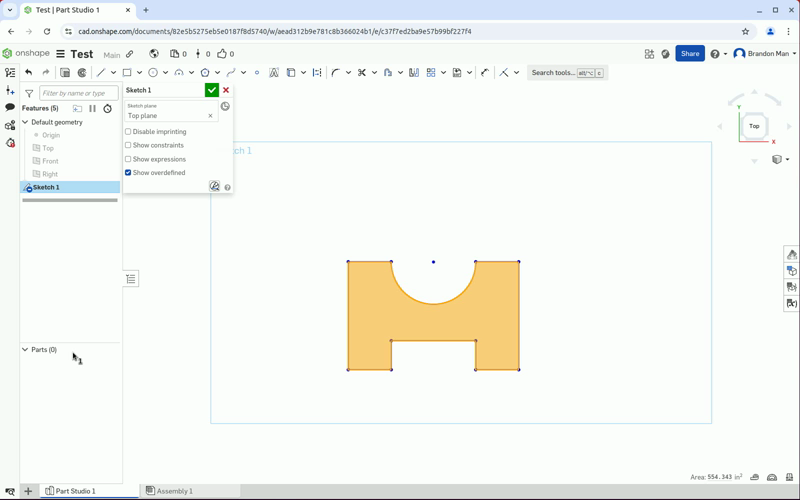
key(shift+y)
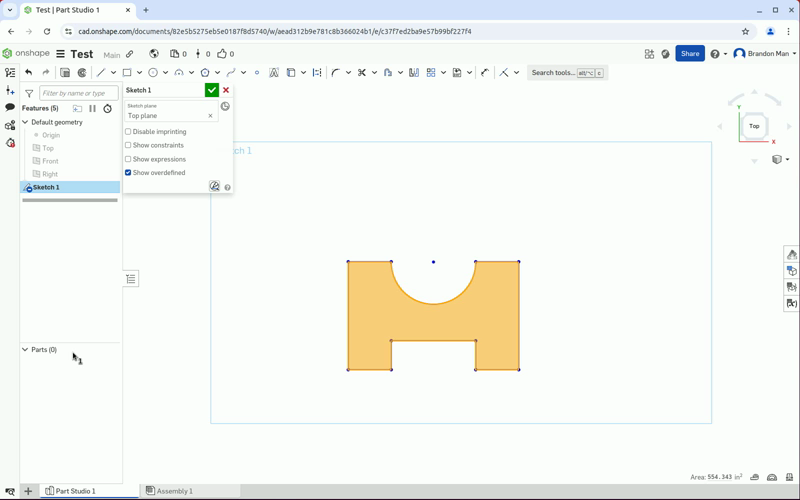
key(shift+e)
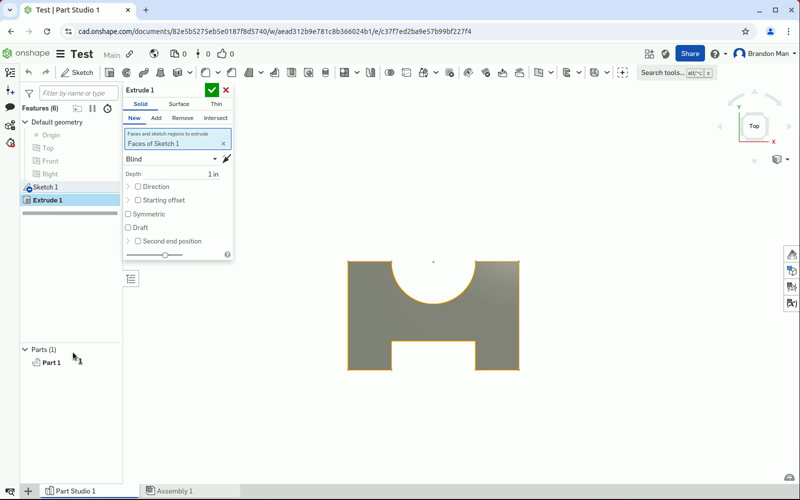
mouse_move(143, 106)
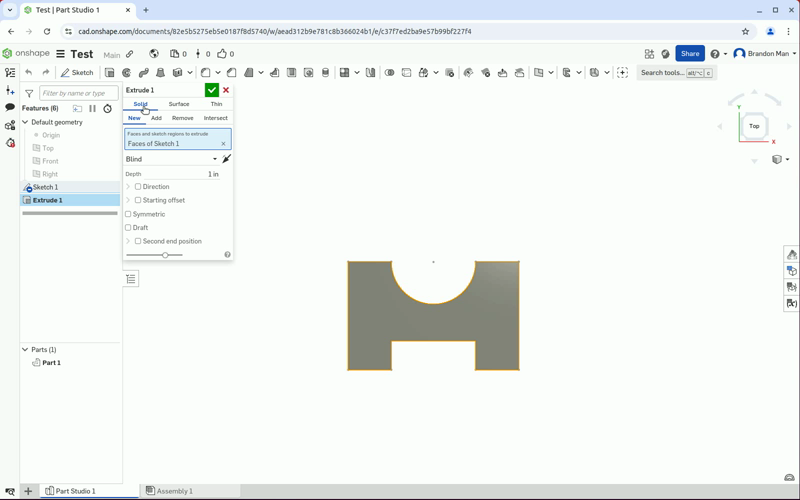
click(143, 106)
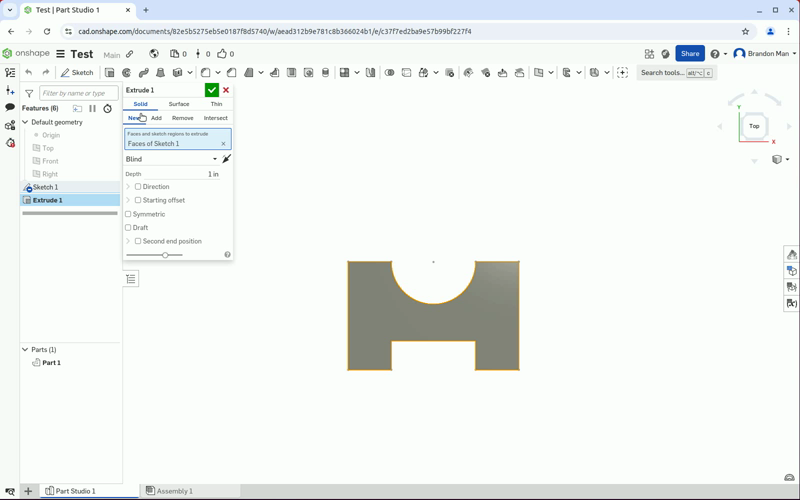
mouse_move(137, 120)
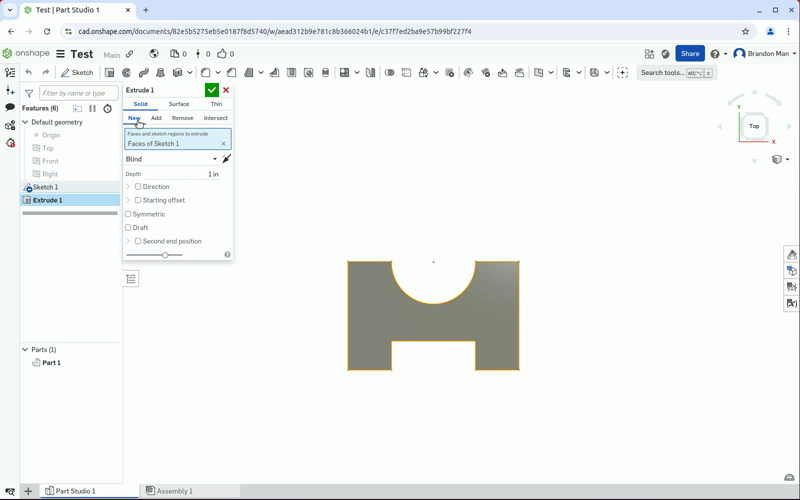
click(137, 120)
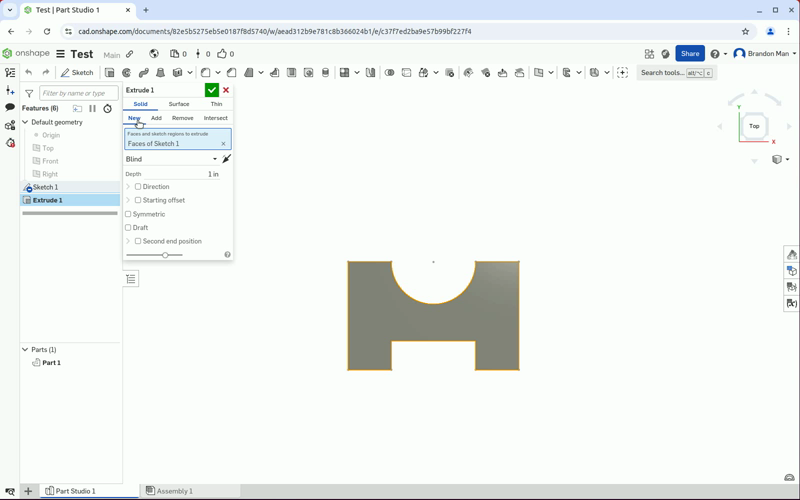
key(tab, 4)
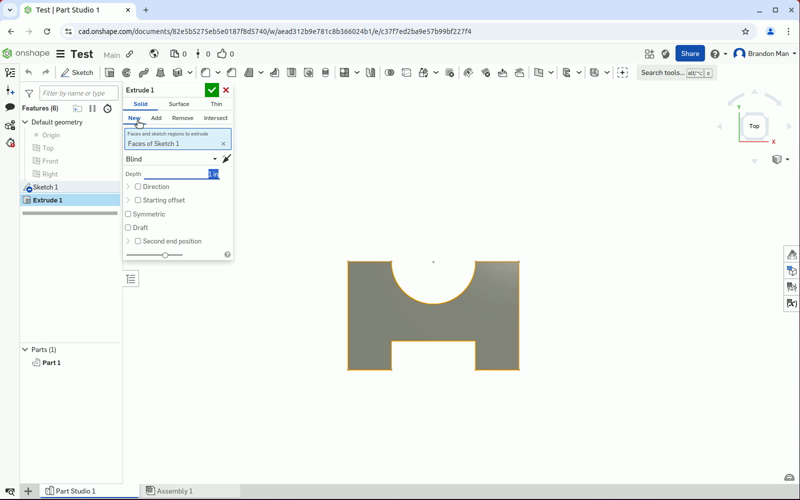
text(-11.795)
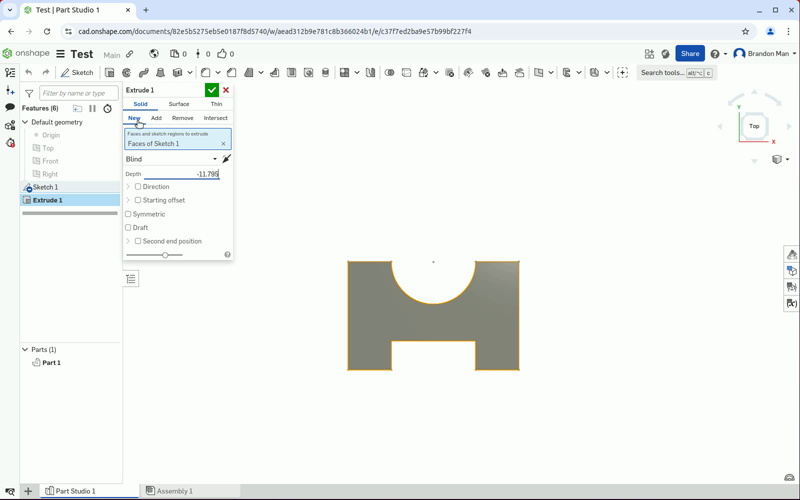
key(enter)
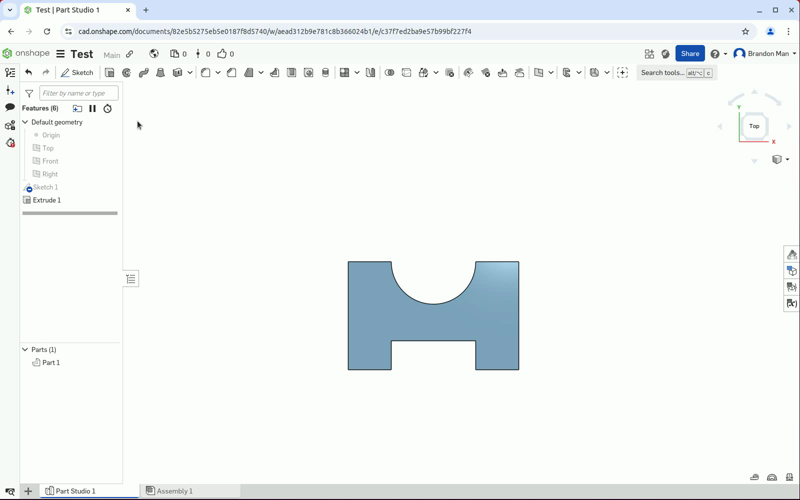
key(shift+h)
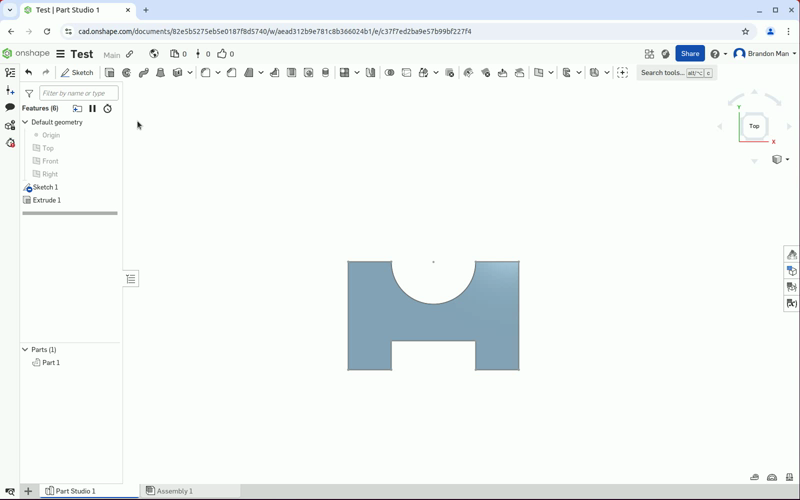
key(shift+h)
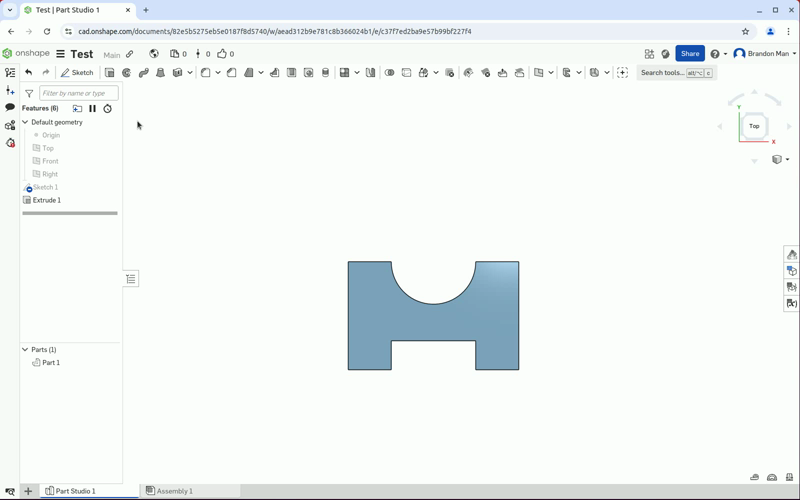
mouse_move(73, 189)
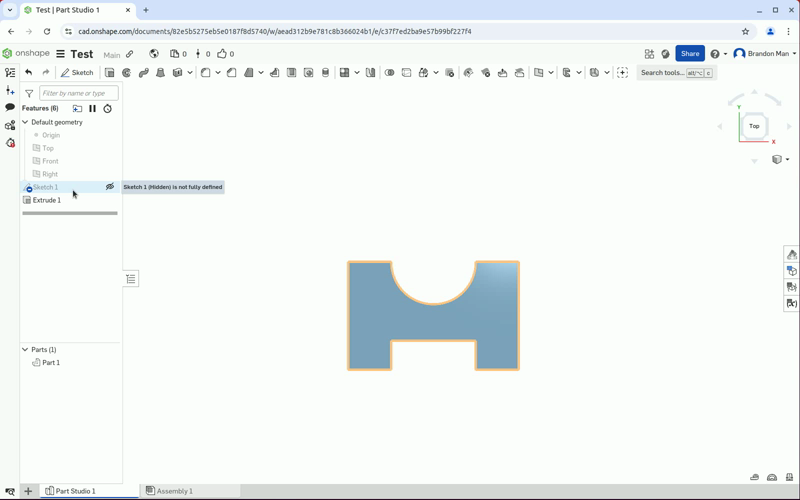
click(73, 189)
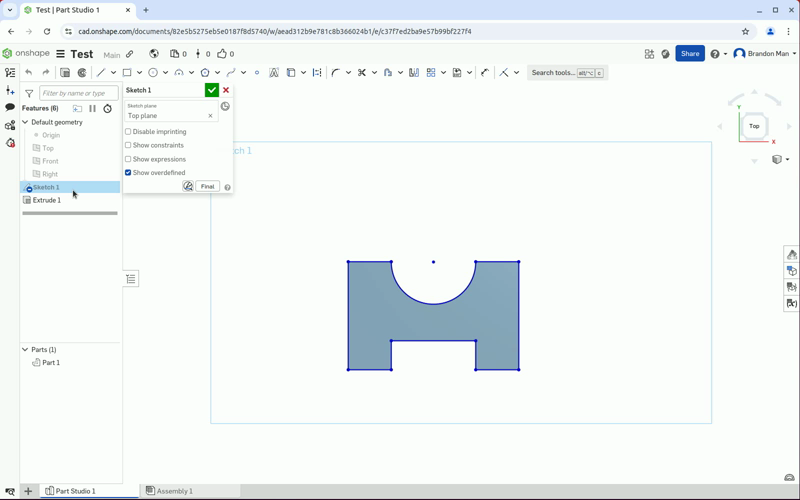
mouse_move(229, 92)
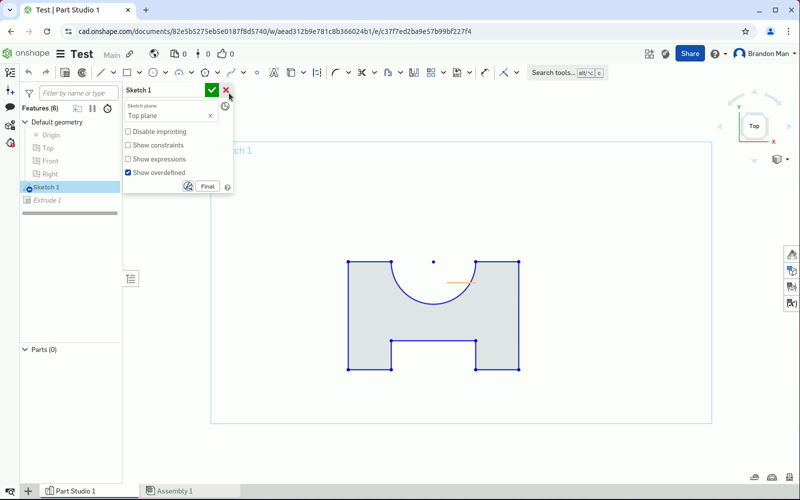
click(229, 92)
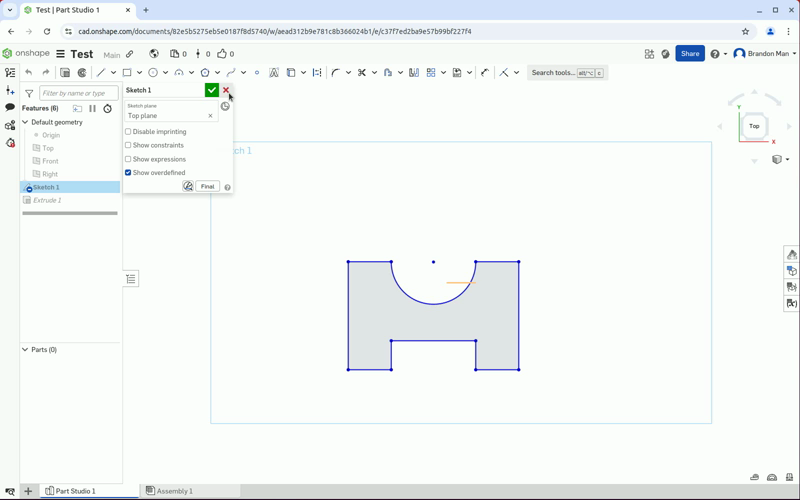
key(shift+s)
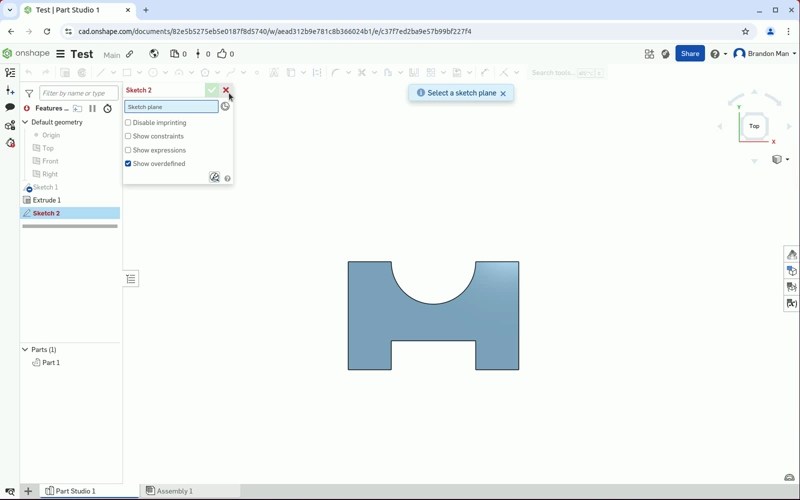
mouse_move(73, 150)
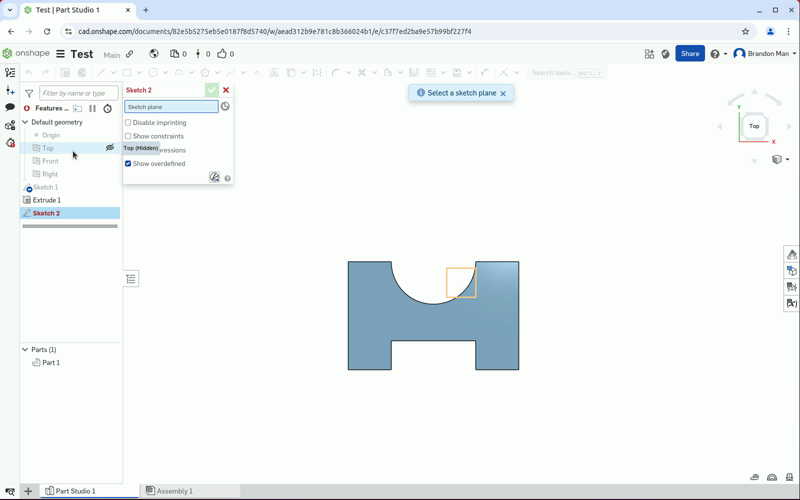
click(73, 150)
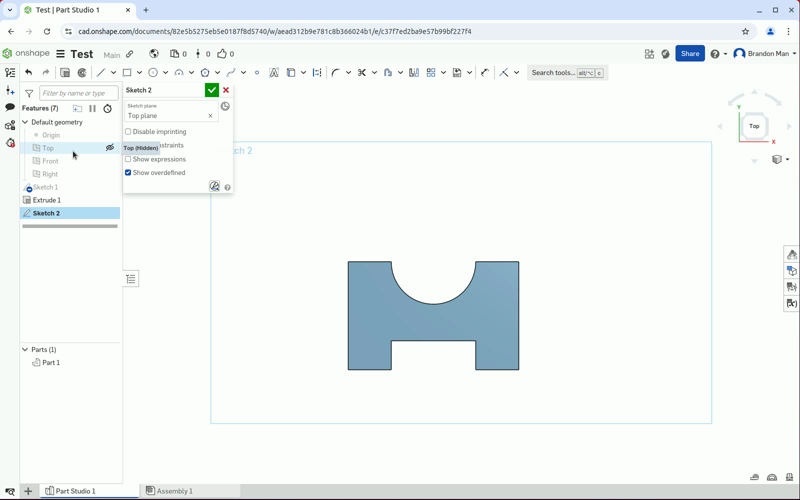
mouse_move(73, 352)
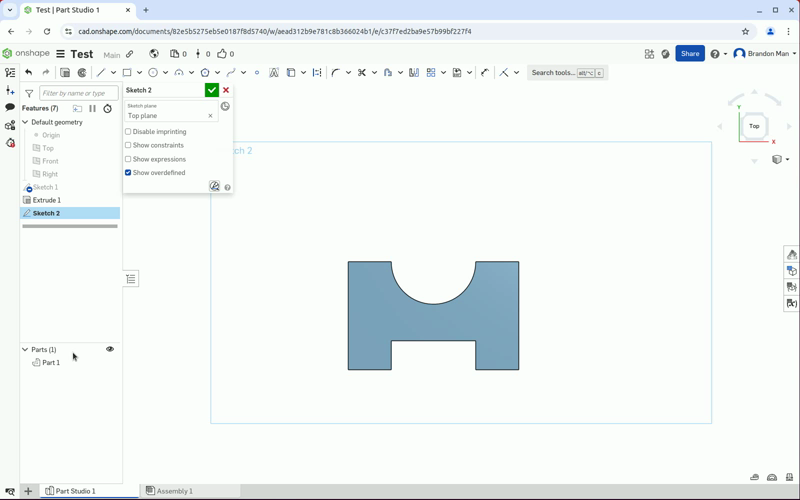
key(y)
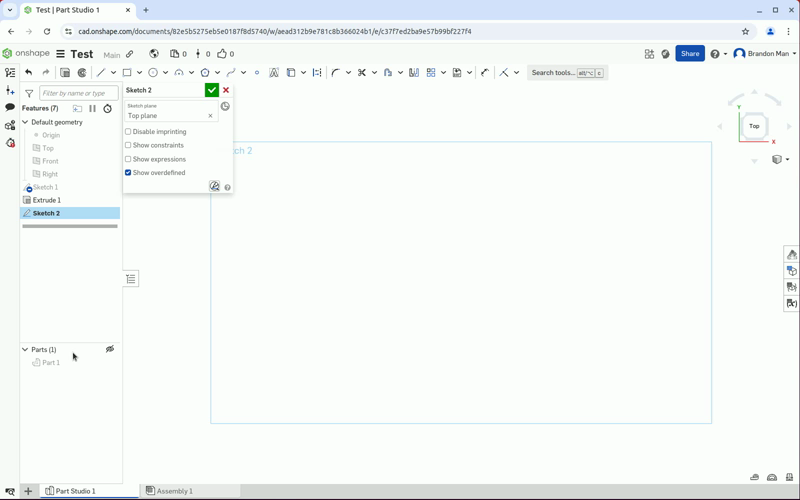
key(l)
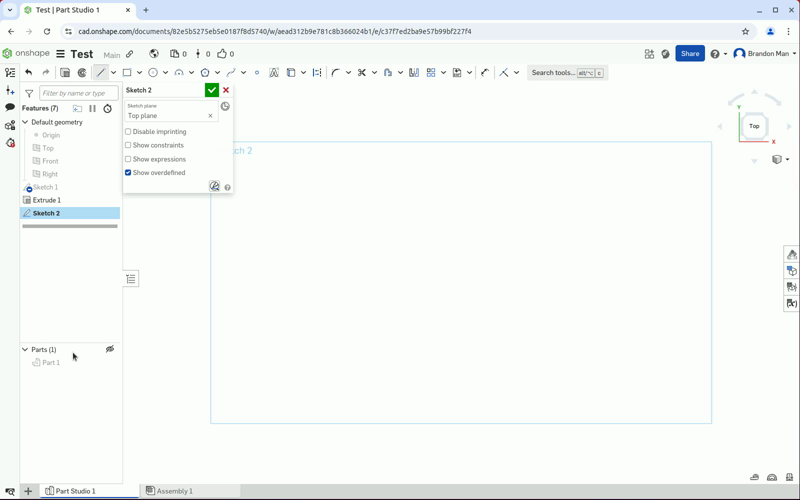
key_down(shift)
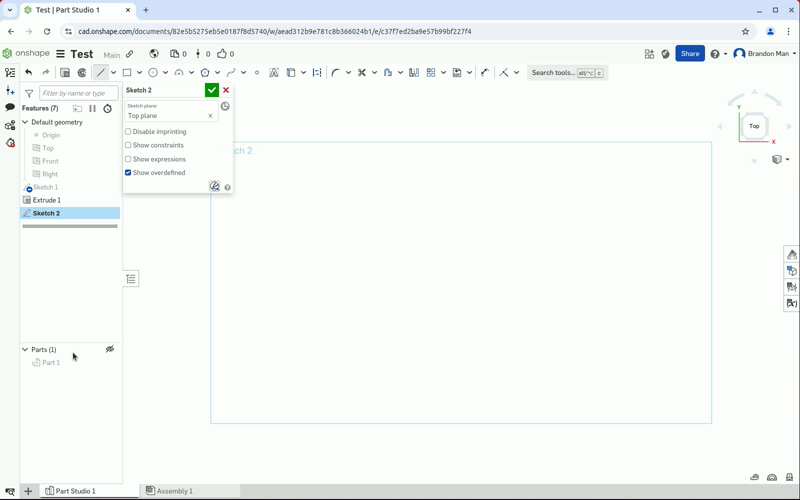
mouse_move(348, 261)
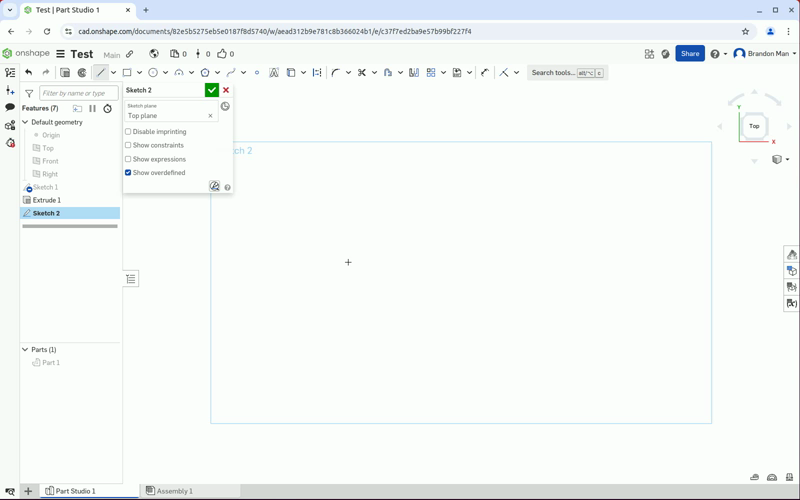
click(348, 261)
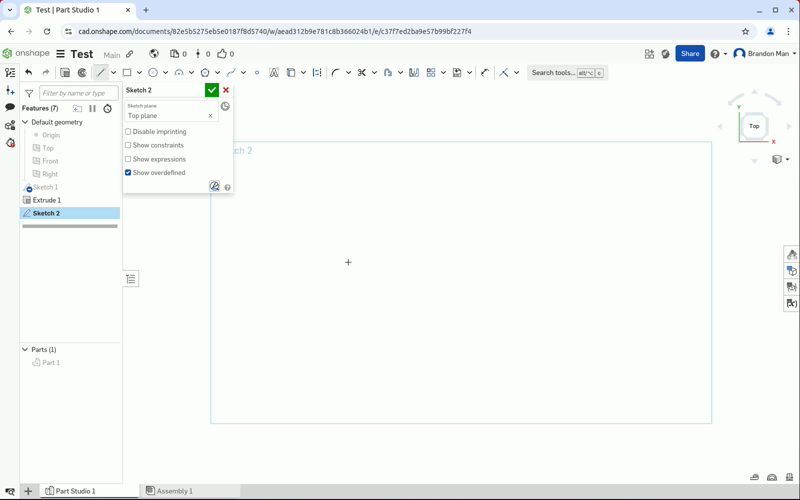
key_up(shift)
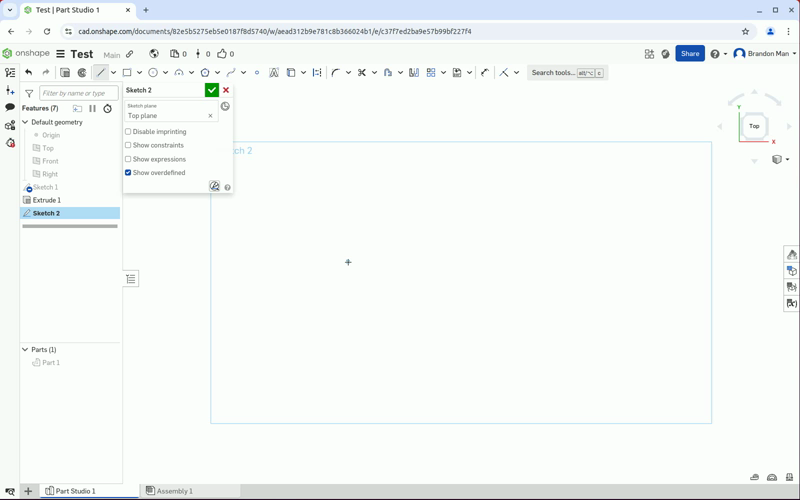
key_down(shift)
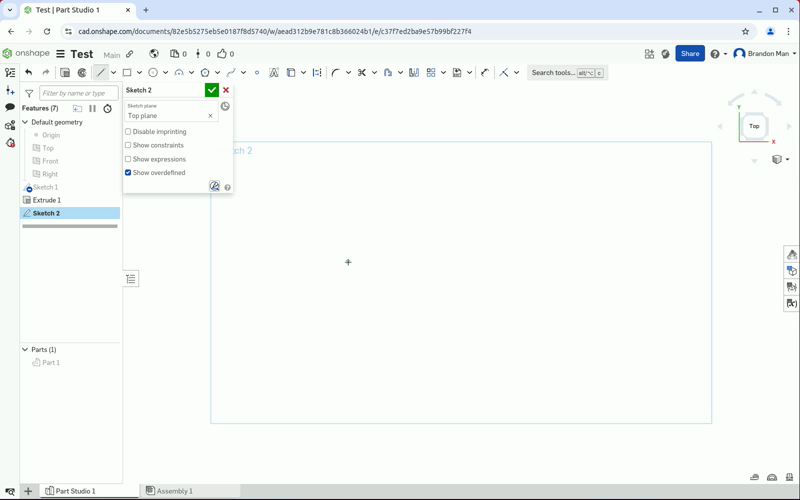
mouse_move(378, 261)
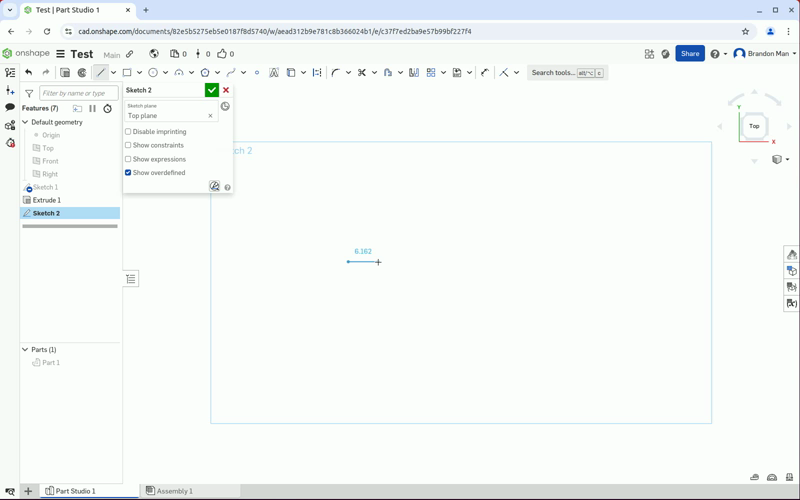
mouse_move(391, 261)
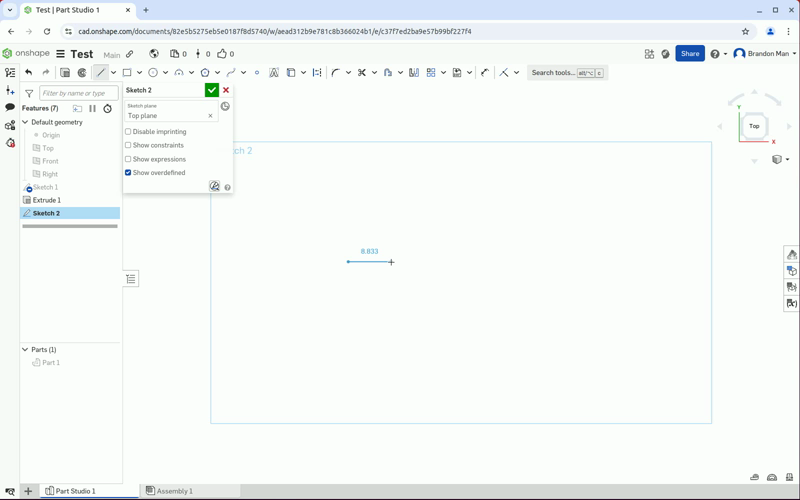
click(391, 261)
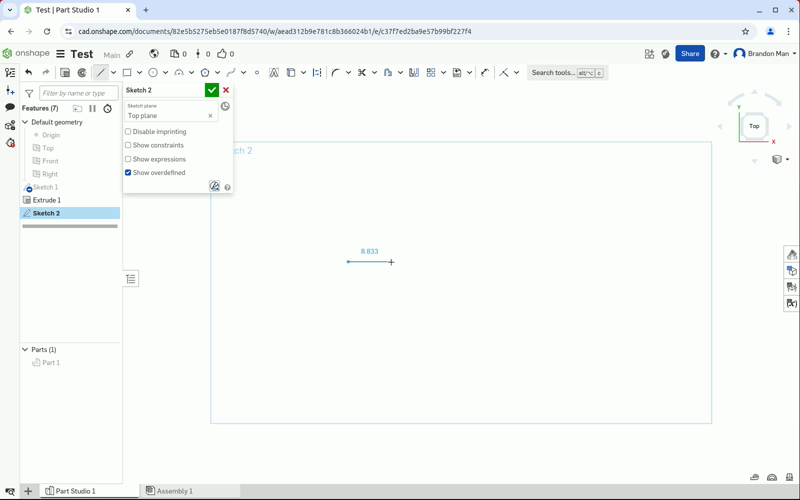
key_up(shift)
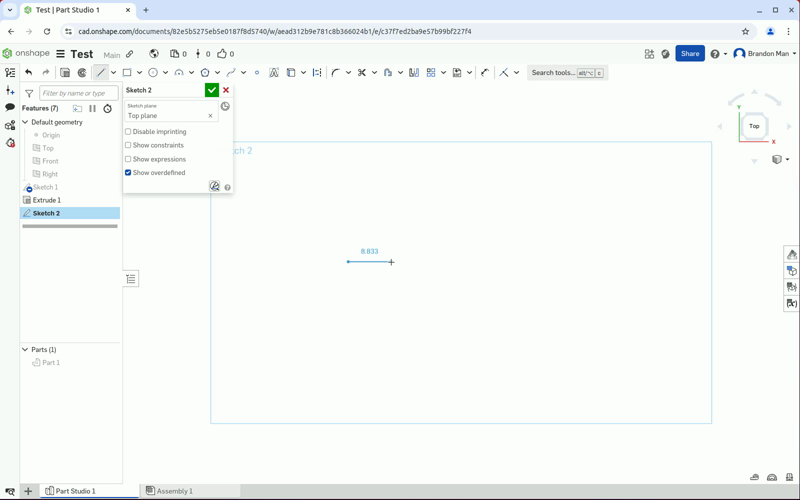
key(esc)
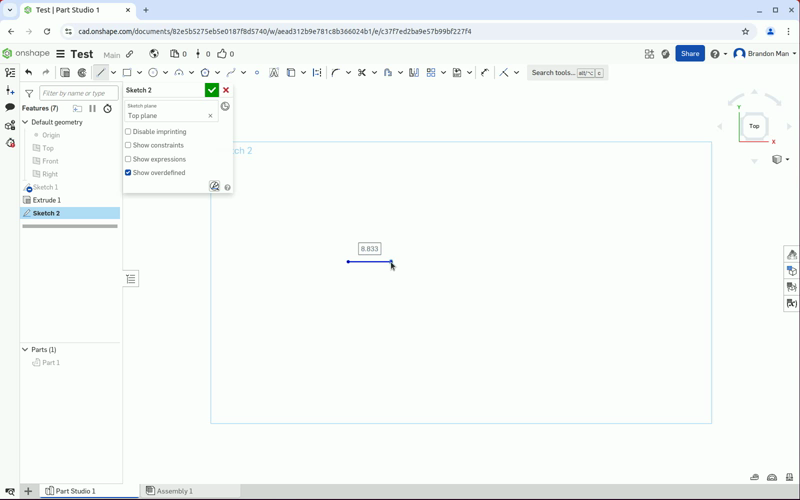
key(a)
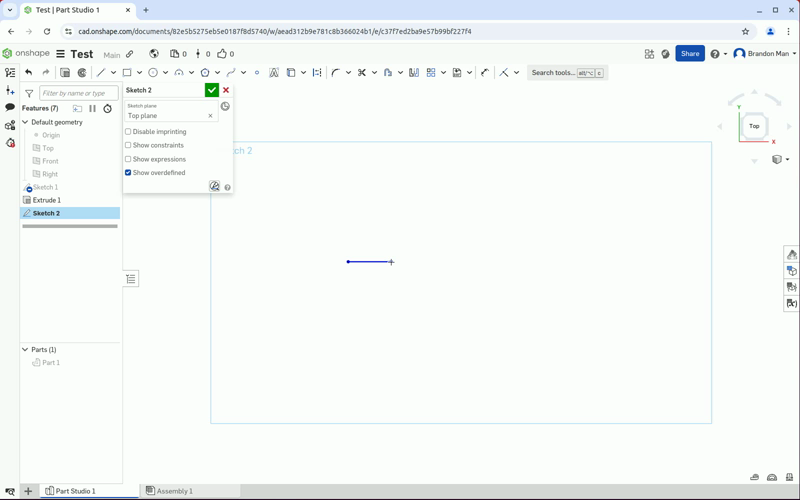
mouse_move(391, 261)
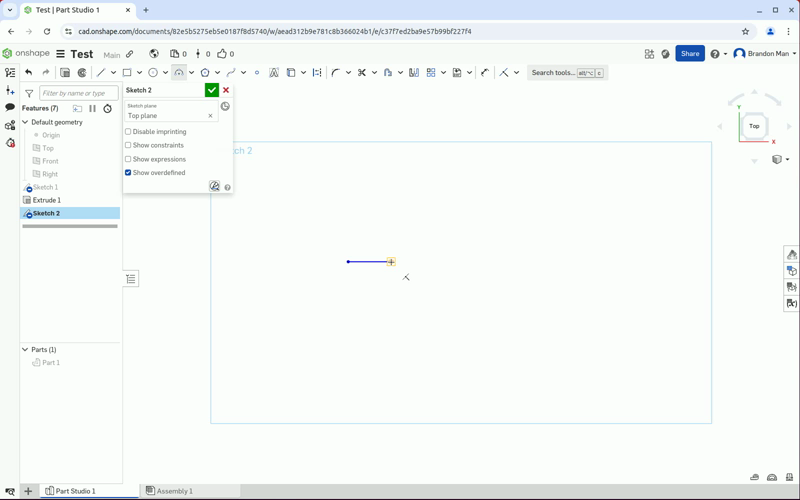
click(391, 261)
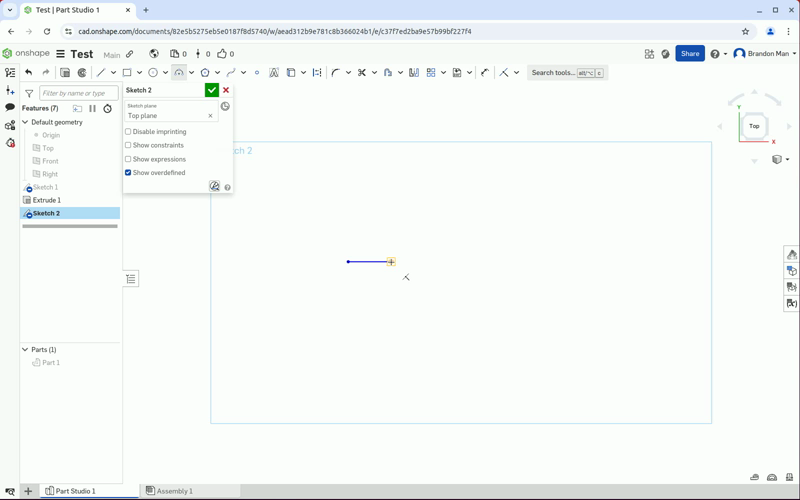
key_down(shift)
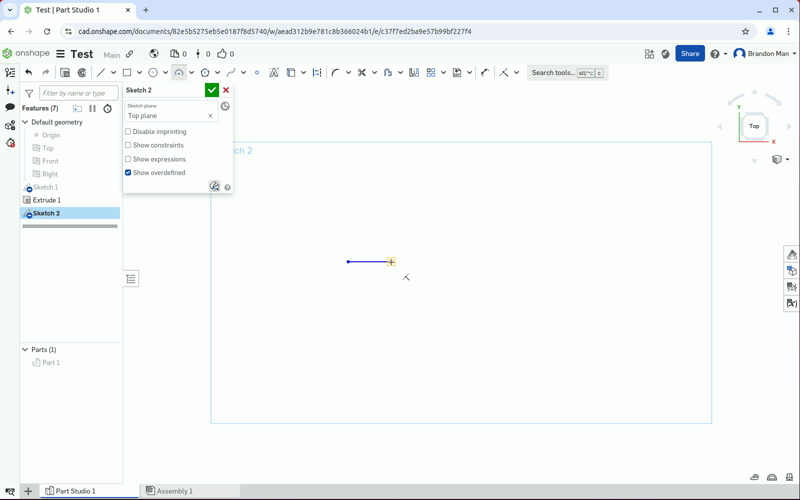
mouse_move(475, 261)
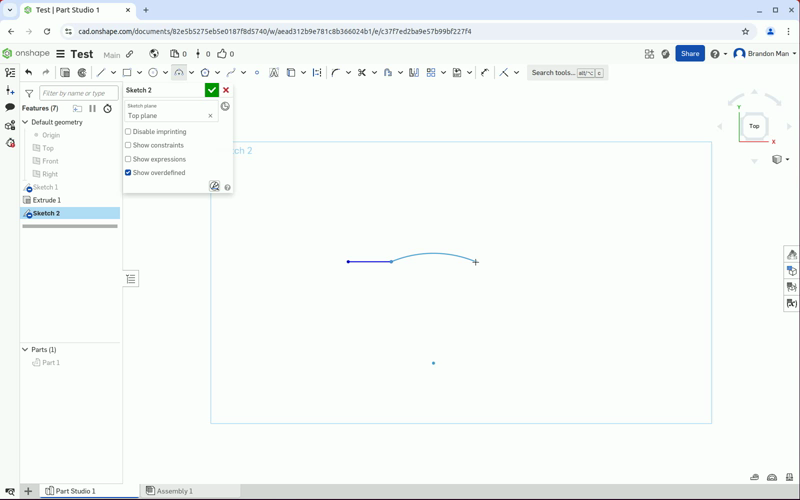
click(475, 261)
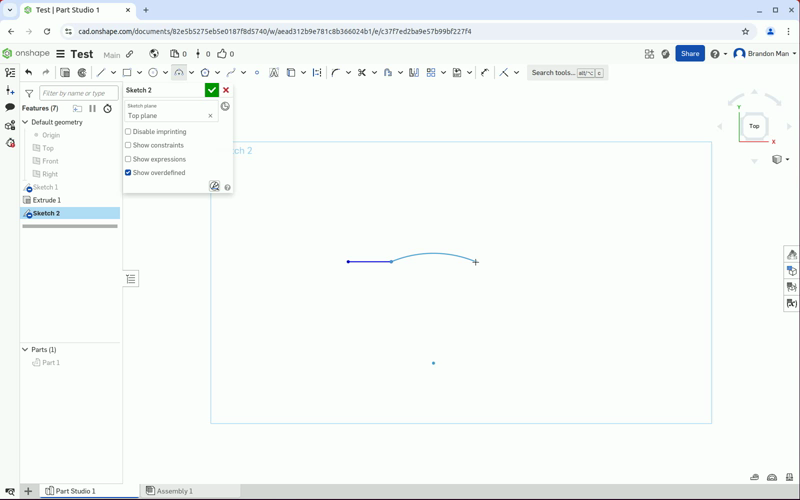
mouse_move(433, 219)
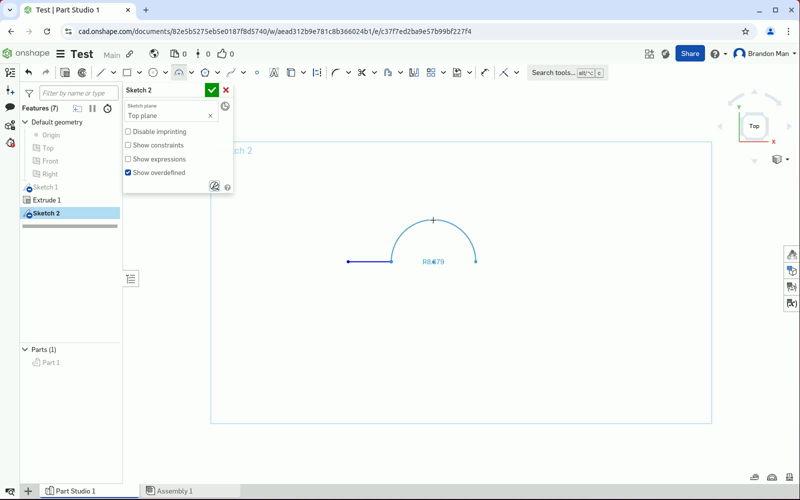
click(433, 219)
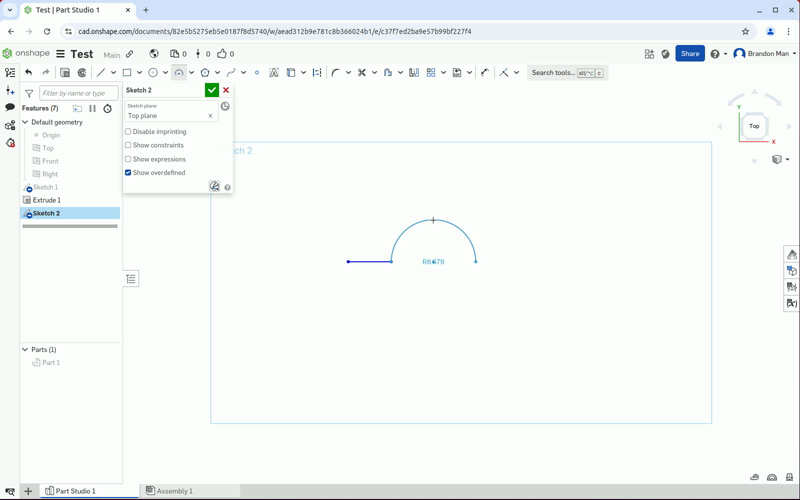
key_up(shift)
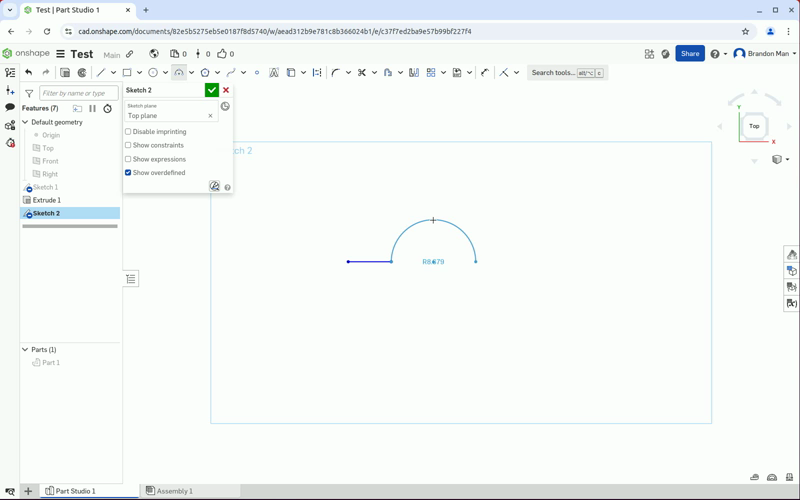
key(esc)
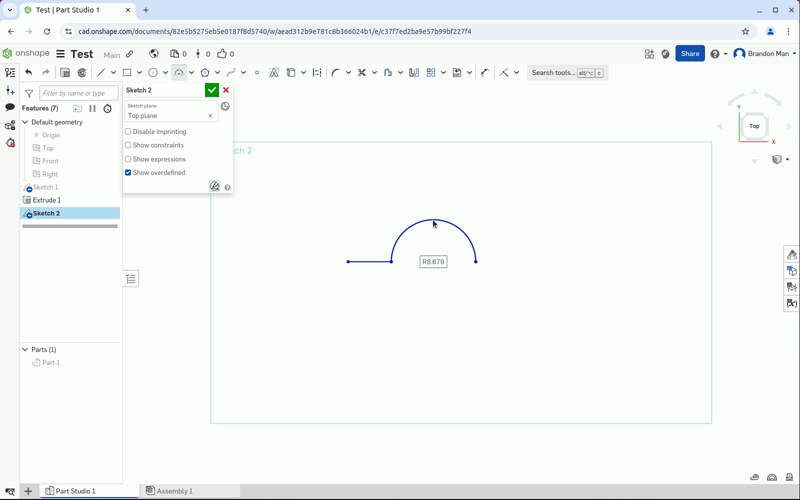
key(l)
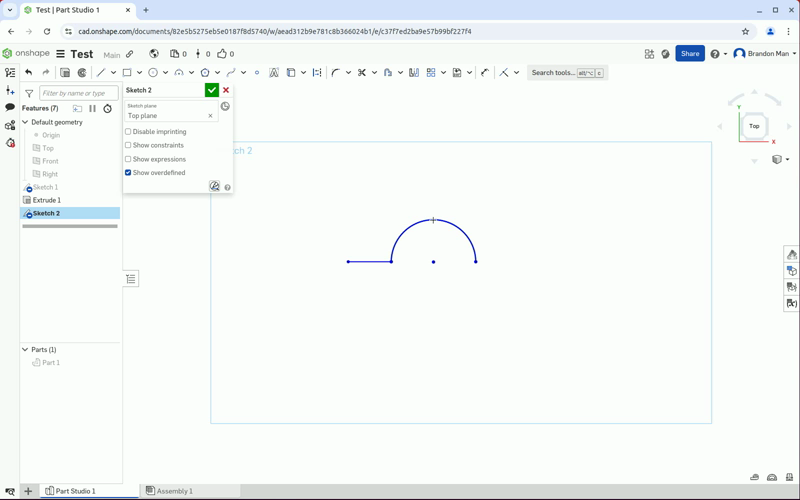
mouse_move(475, 261)
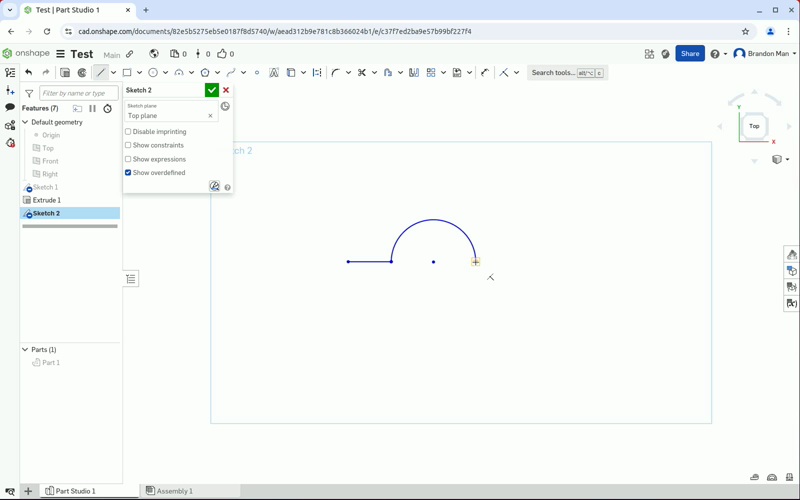
click(475, 261)
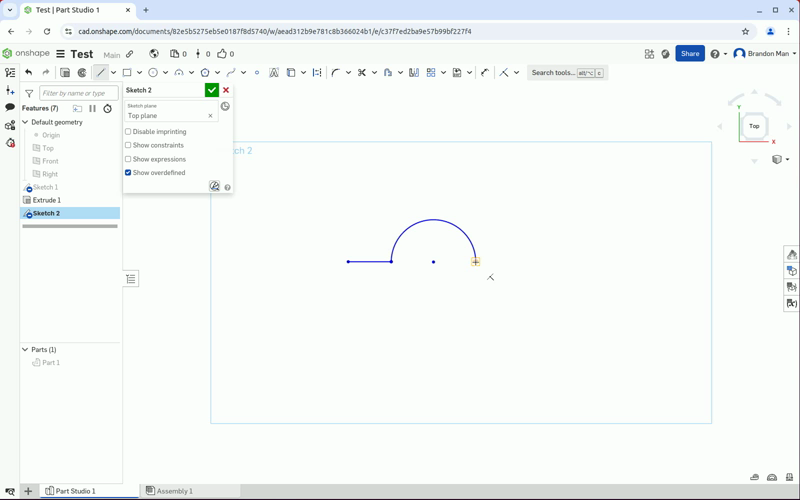
key_down(shift)
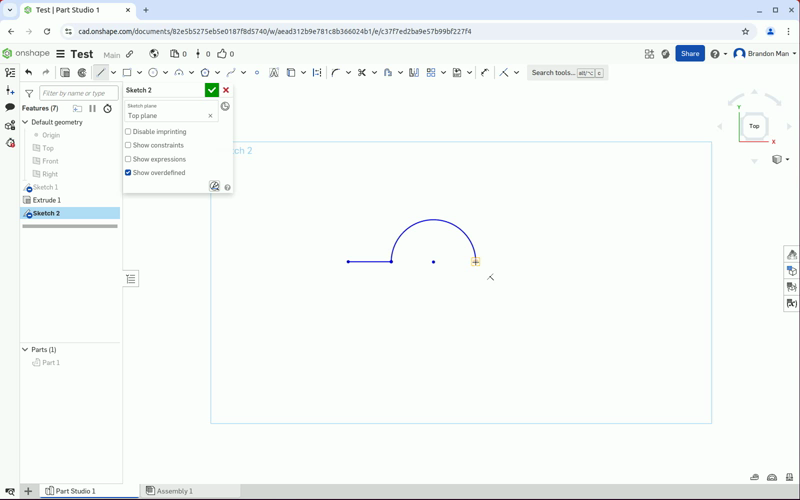
mouse_move(505, 261)
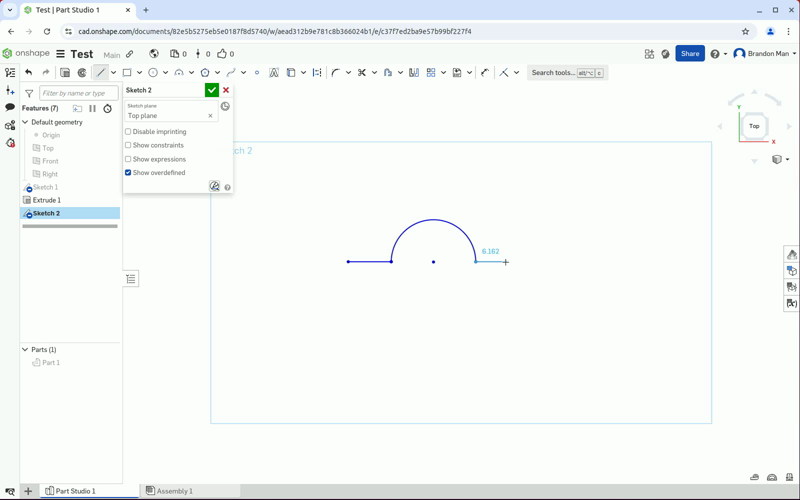
mouse_move(518, 261)
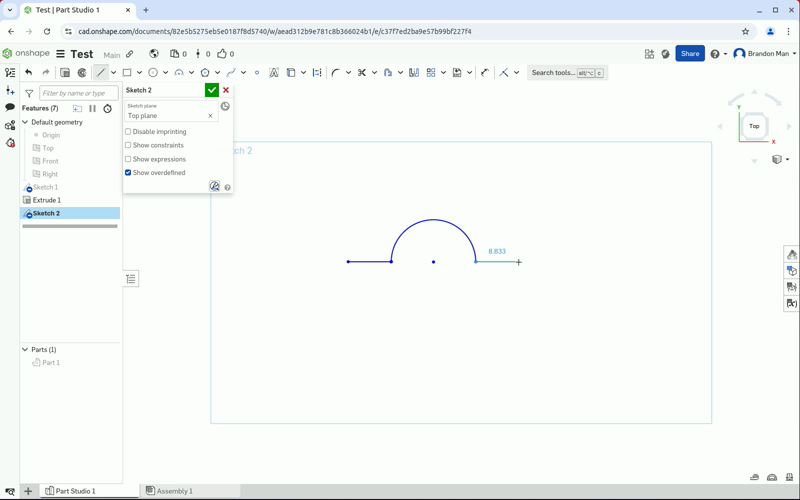
click(518, 261)
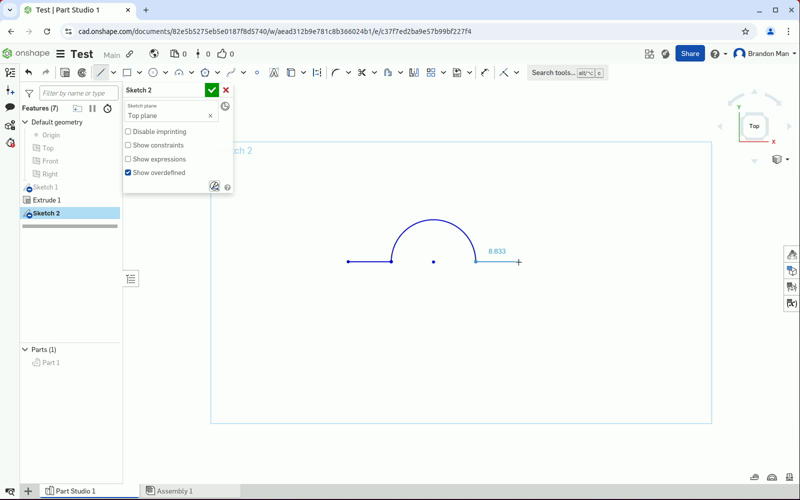
key_up(shift)
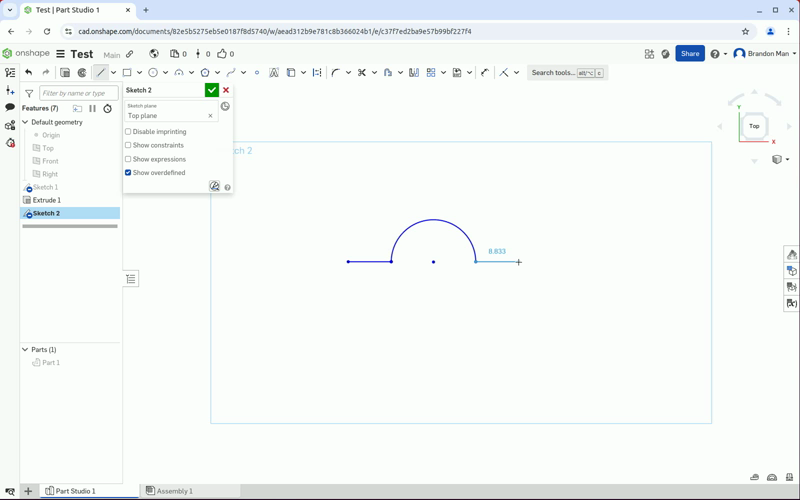
key(esc)
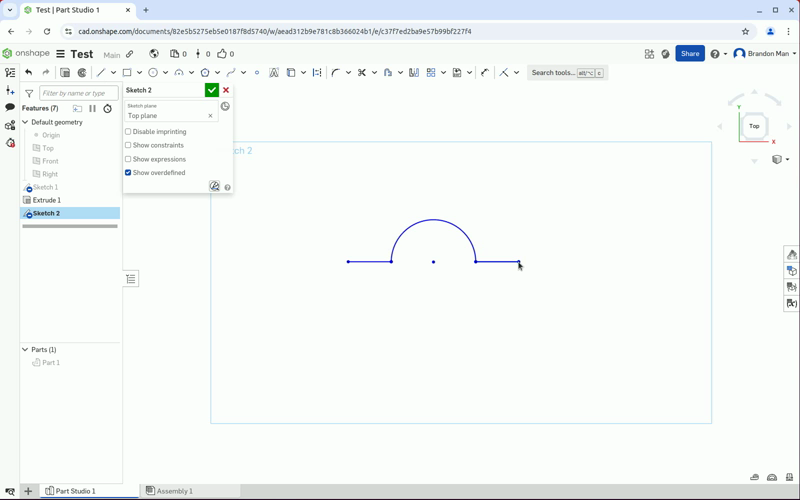
key(a)
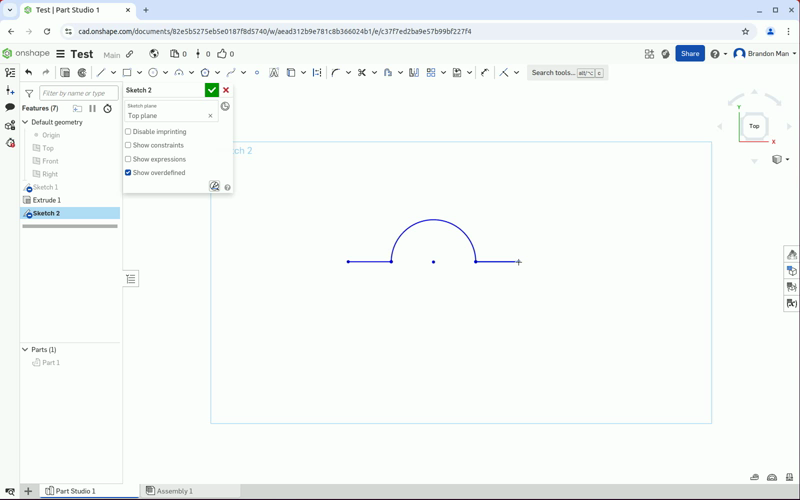
mouse_move(518, 261)
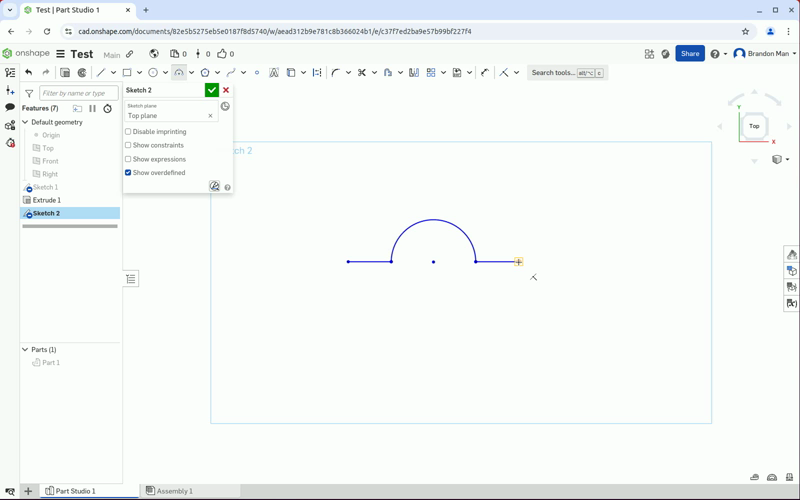
click(518, 261)
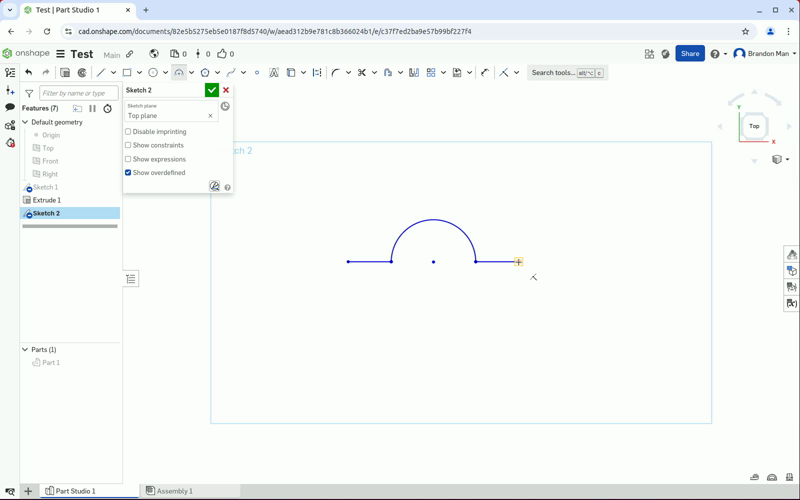
mouse_move(348, 261)
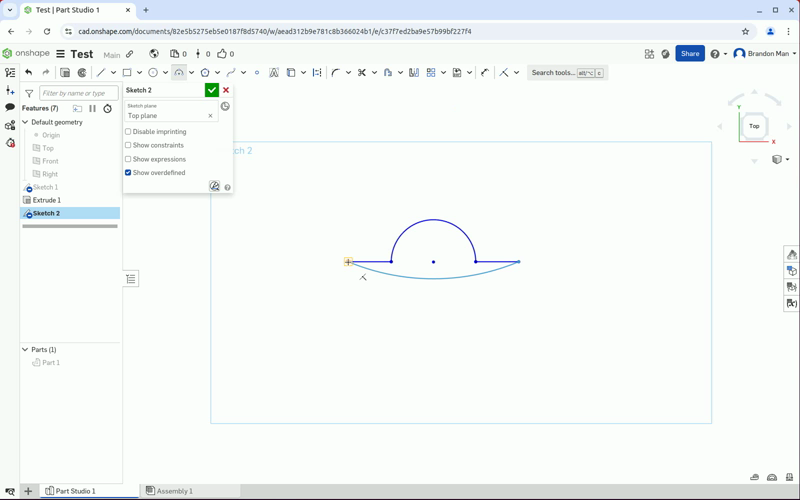
click(348, 261)
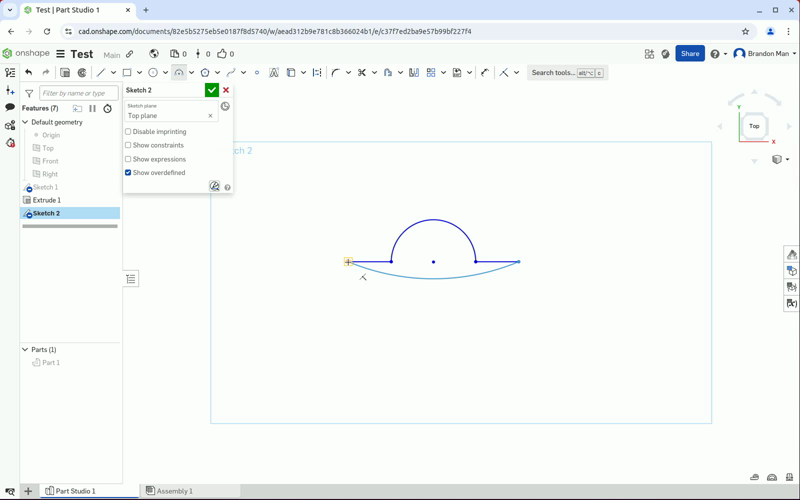
key_down(shift)
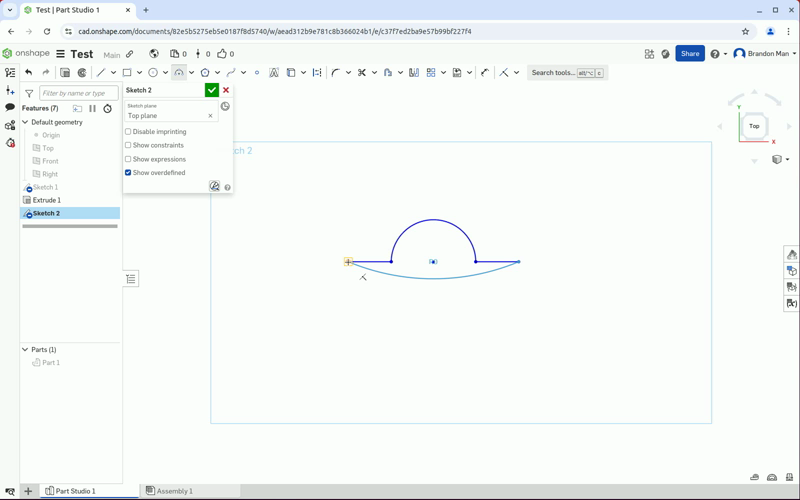
mouse_move(433, 176)
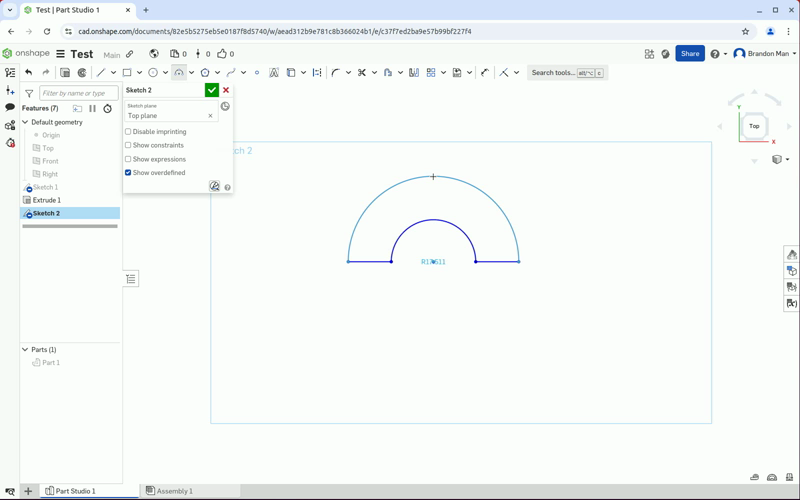
click(433, 176)
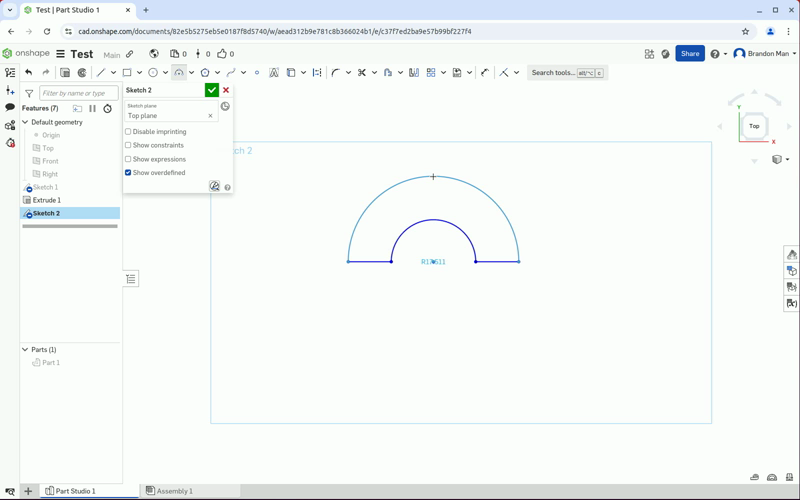
key_up(shift)
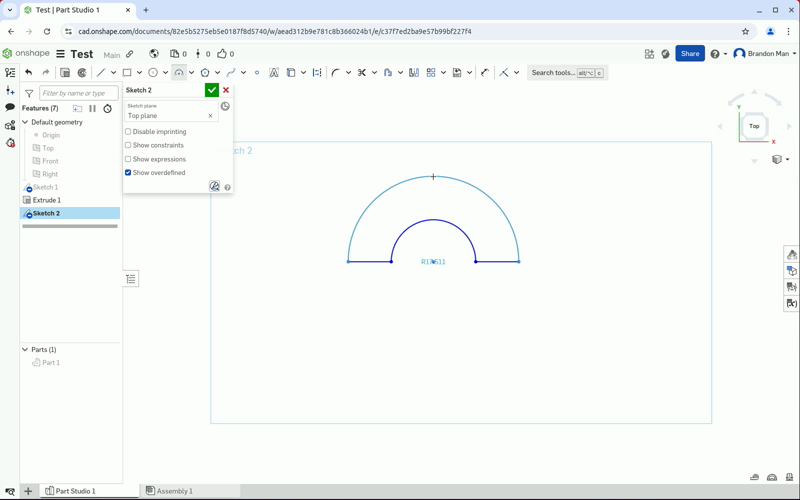
key(esc)
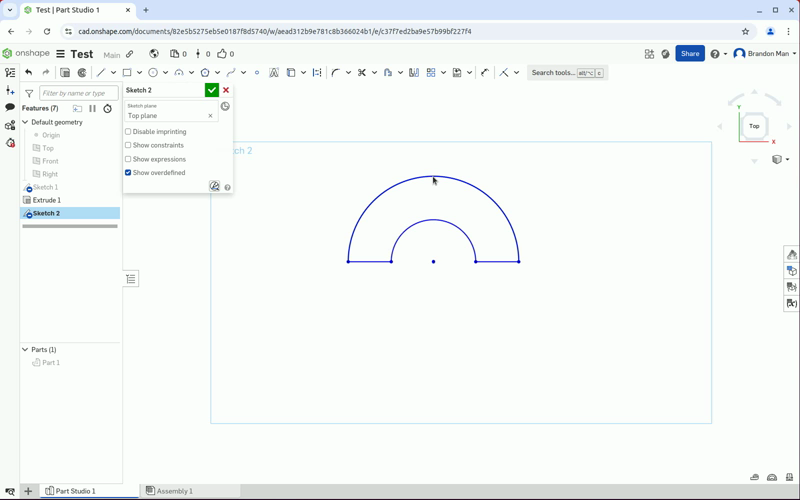
mouse_move(422, 222)
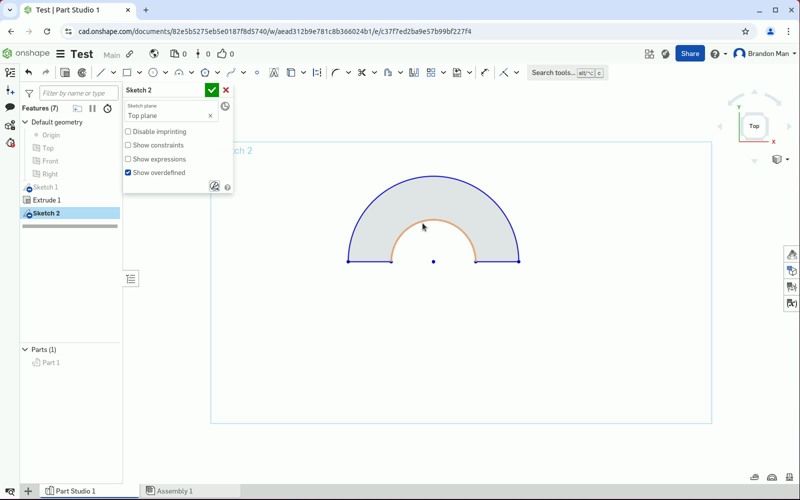
scroll(6)
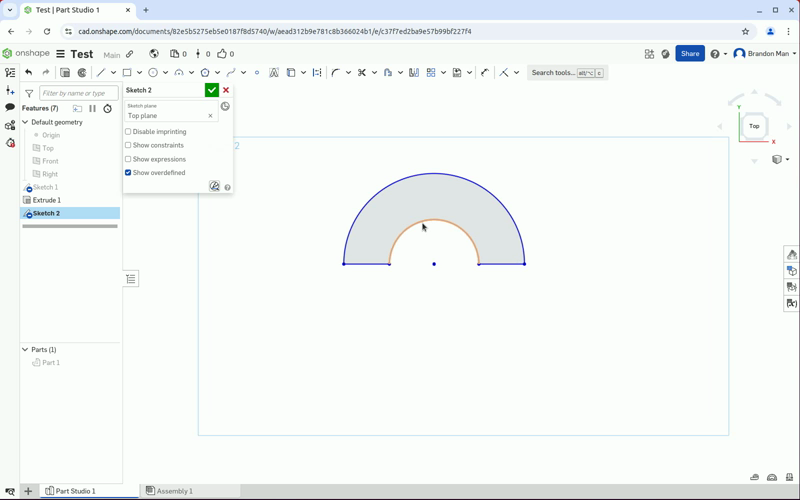
scroll(6)
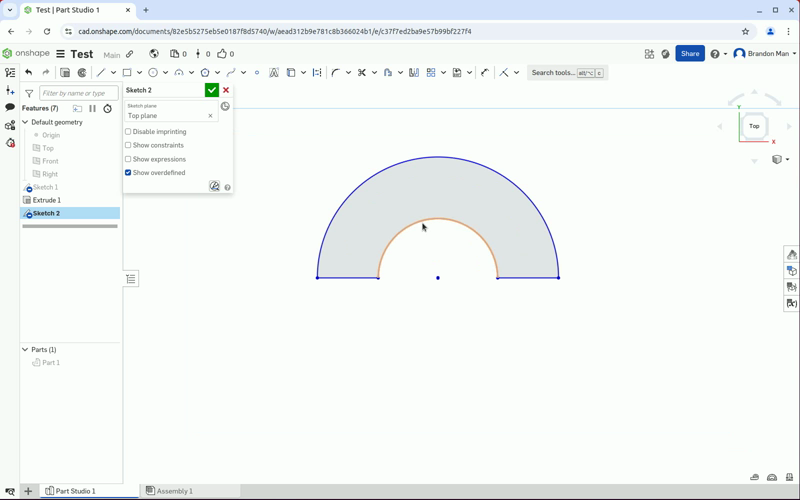
scroll(6)
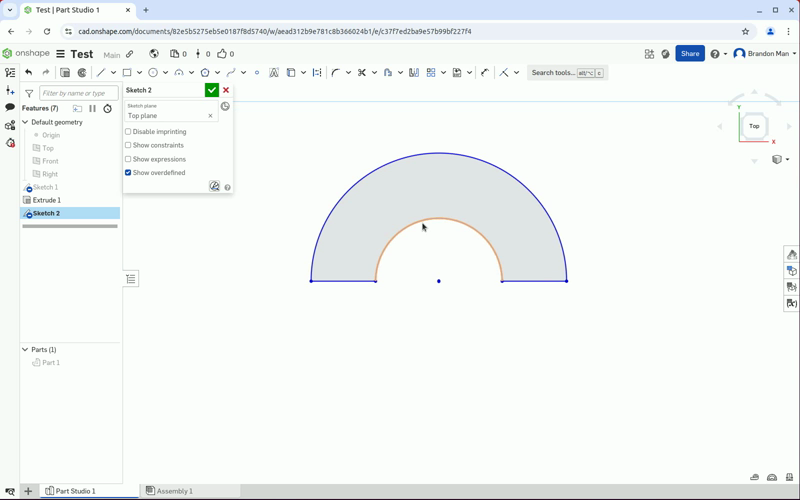
scroll(6)
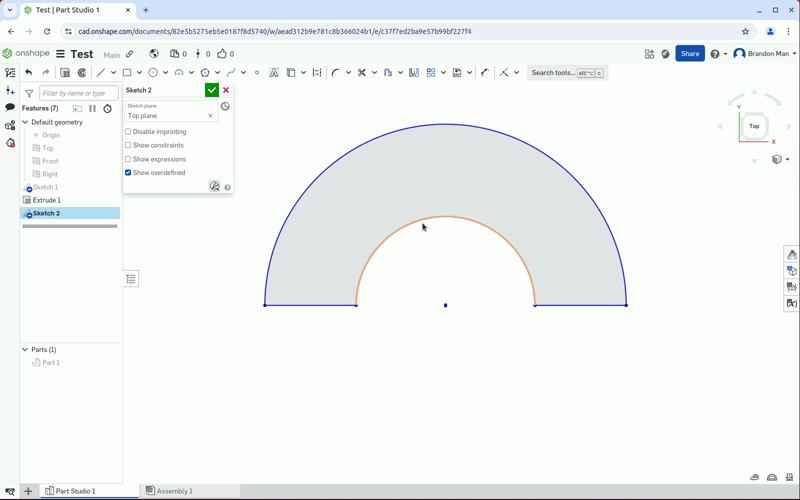
scroll(6)
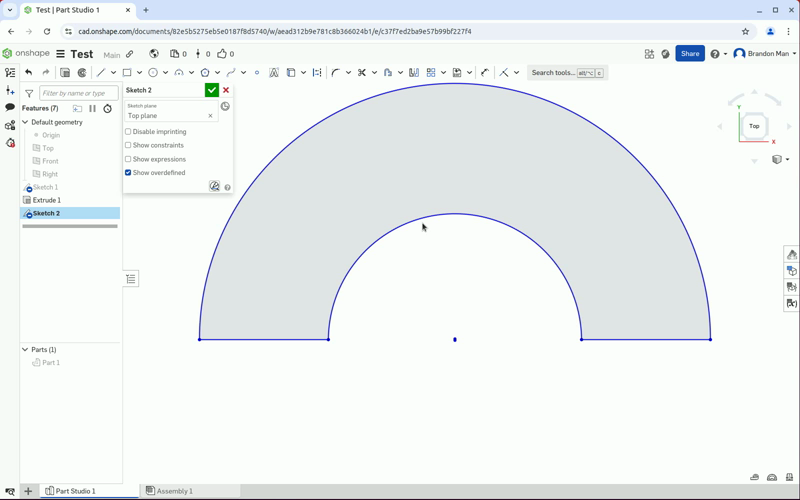
scroll(6)
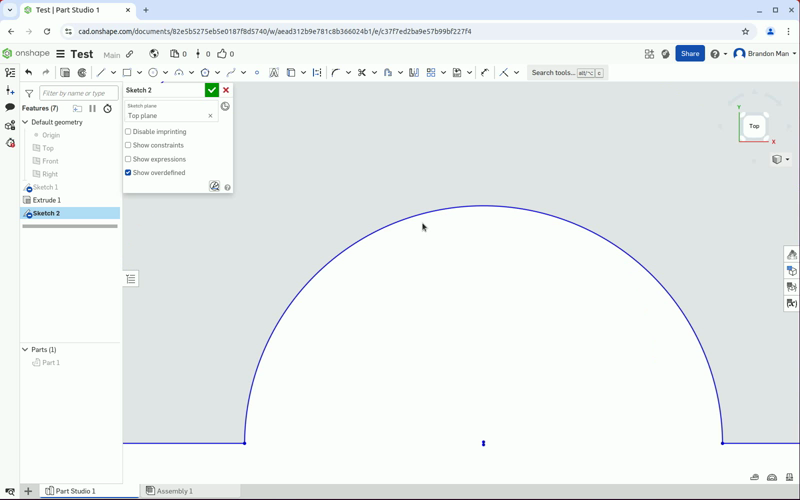
scroll(6)
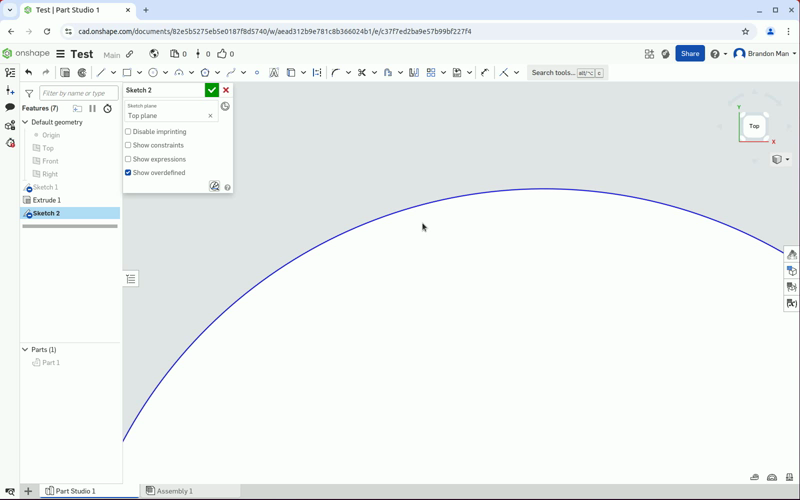
click(422, 222)
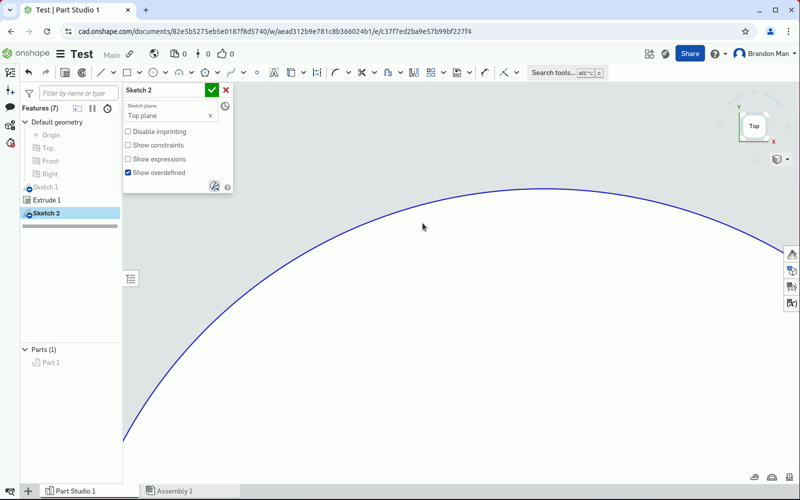
scroll(-6)
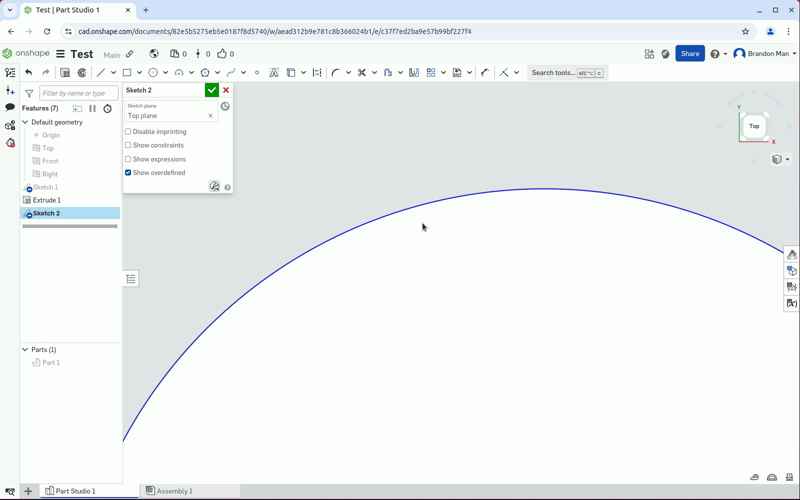
scroll(-6)
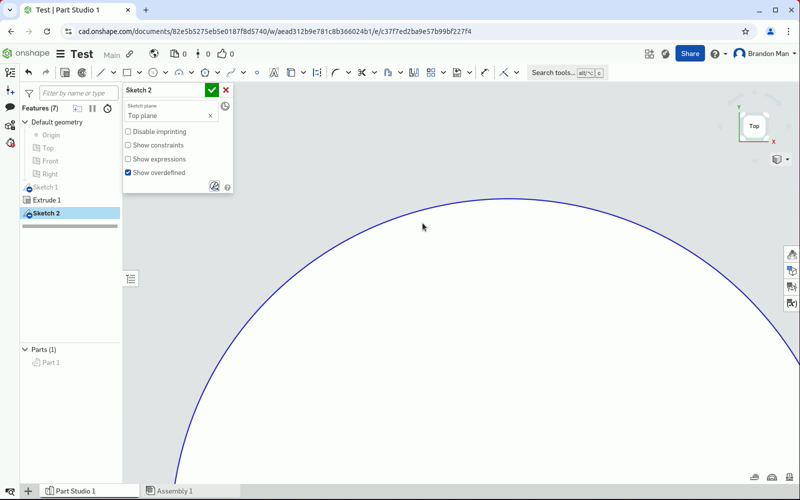
scroll(-6)
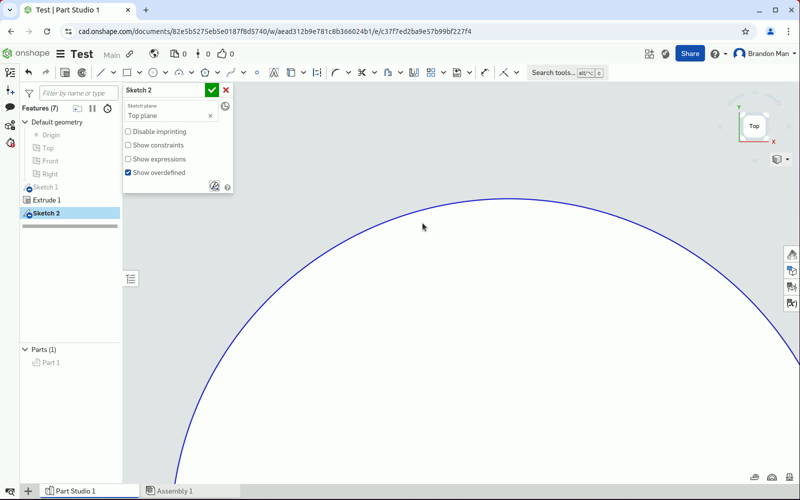
scroll(-6)
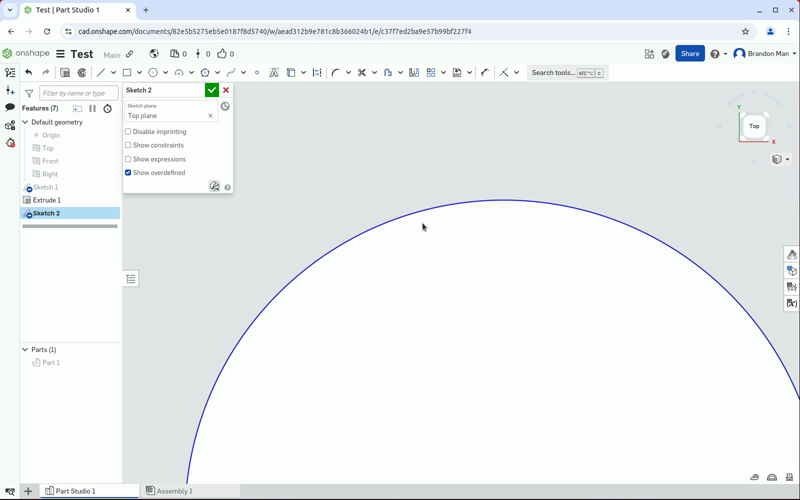
scroll(-6)
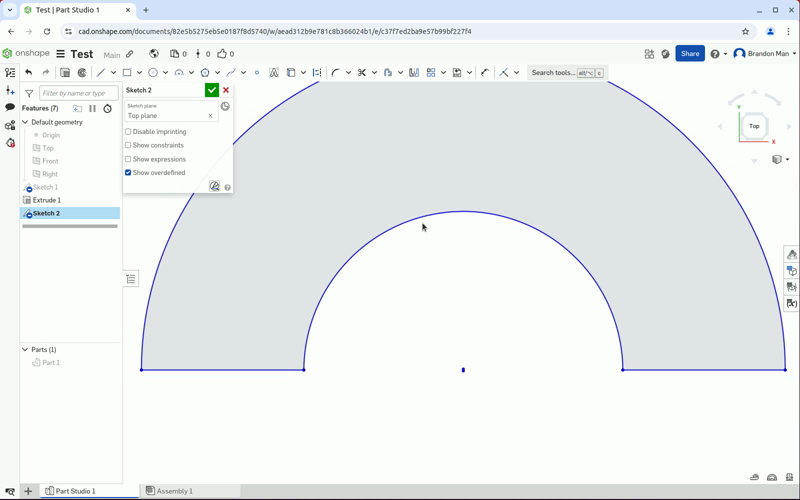
scroll(-6)
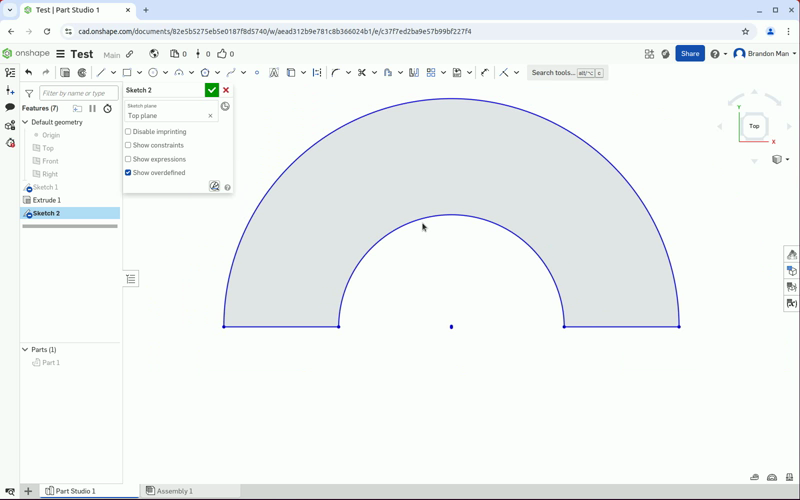
scroll(-6)
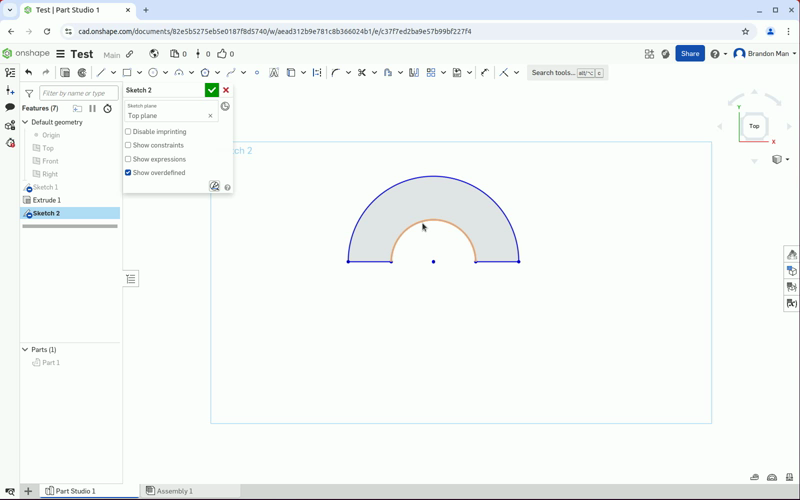
mouse_move(73, 352)
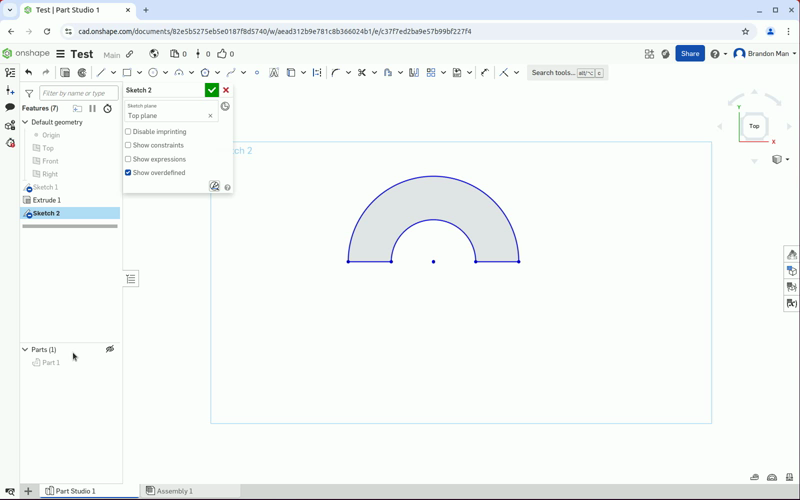
key(shift+y)
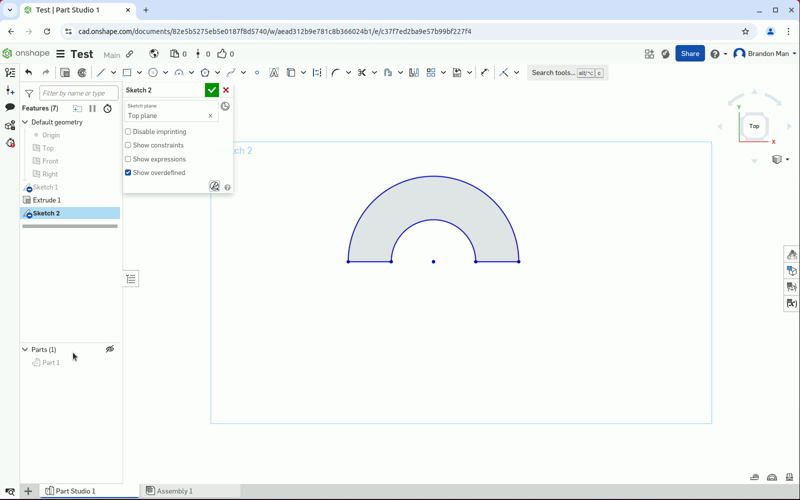
key(shift+e)
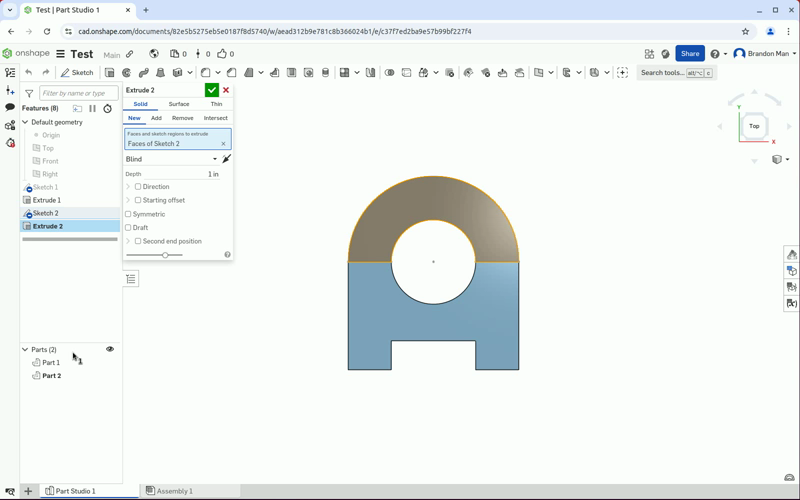
mouse_move(143, 106)
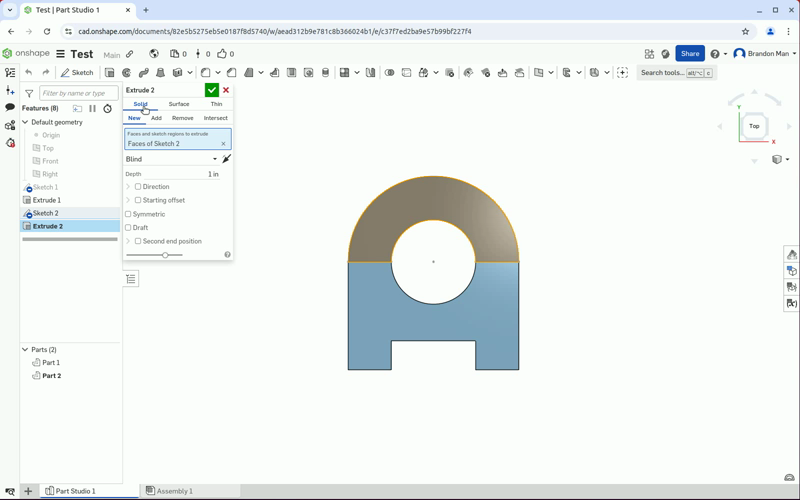
click(143, 106)
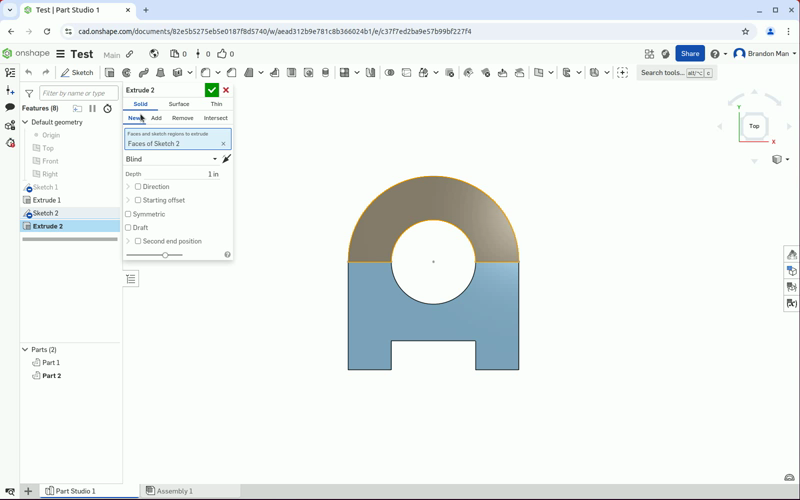
mouse_move(137, 120)
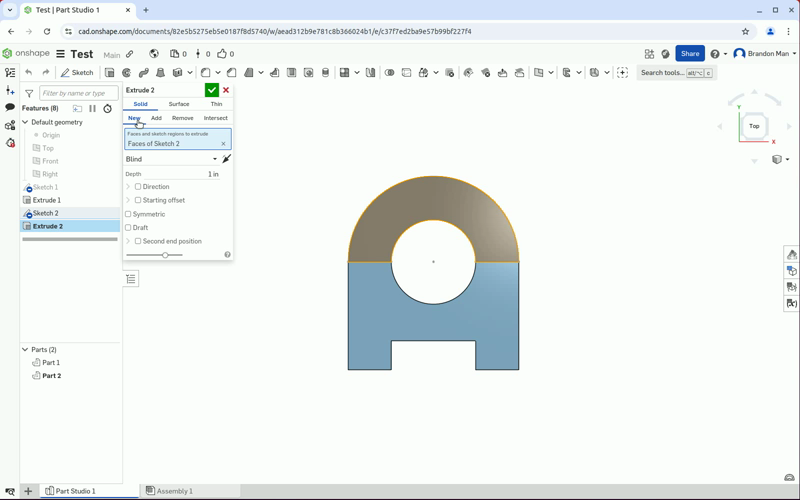
click(137, 120)
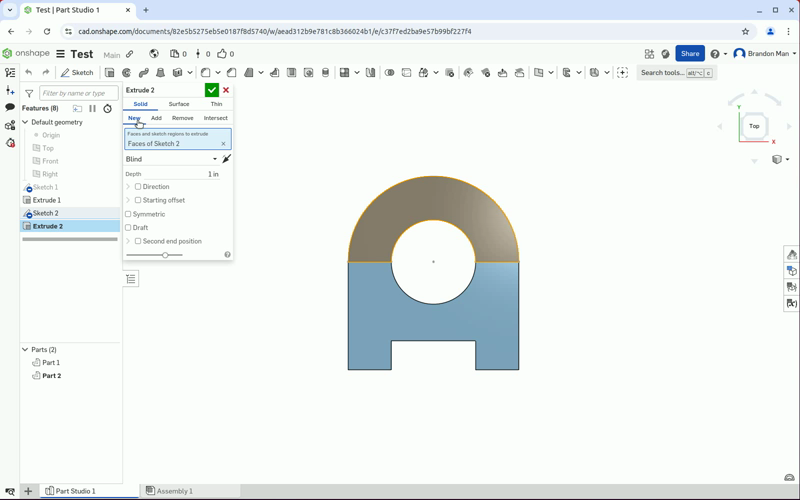
key(tab, 4)
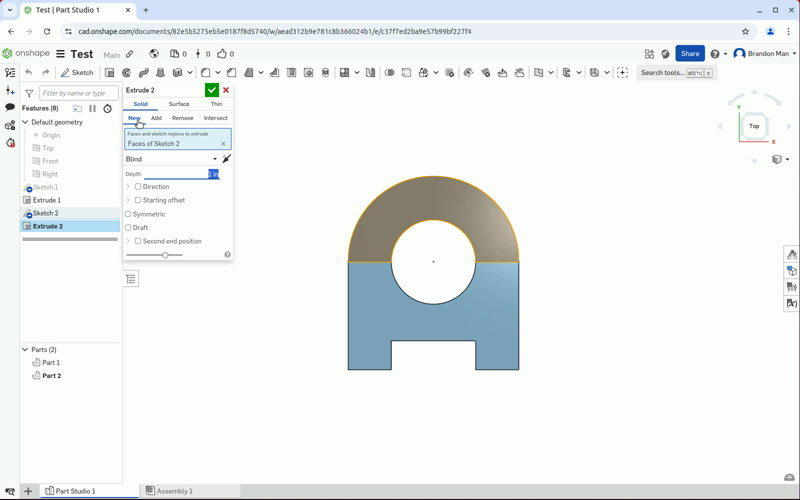
text(-11.795)
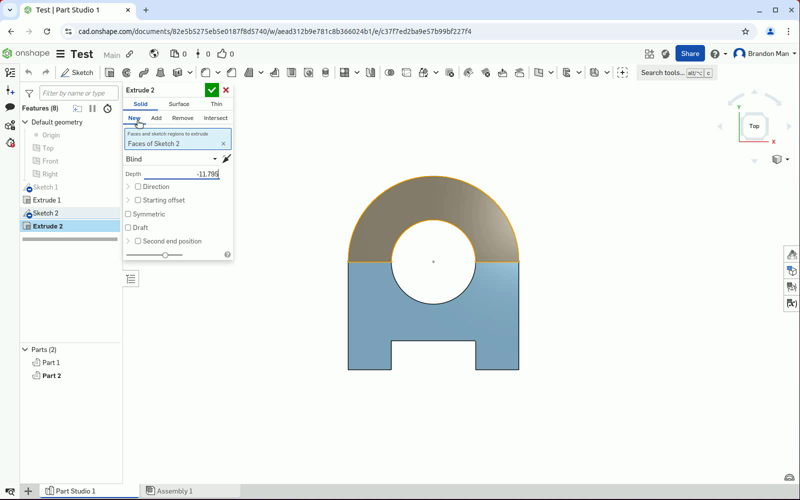
key(enter)
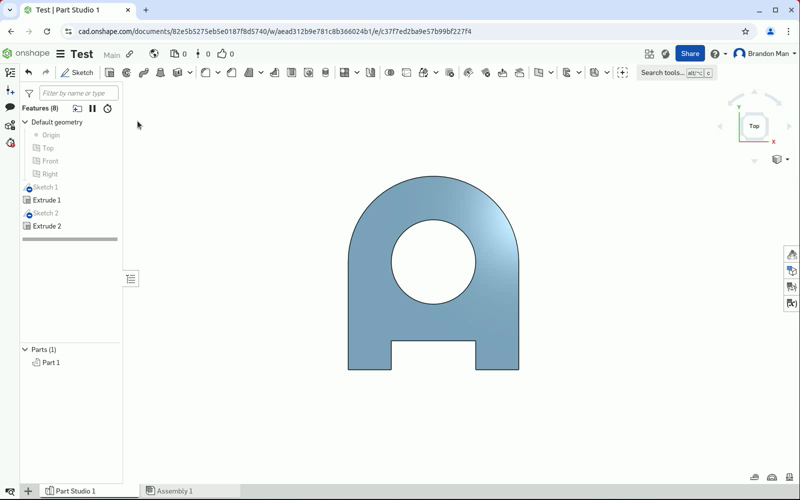
key(shift+h)
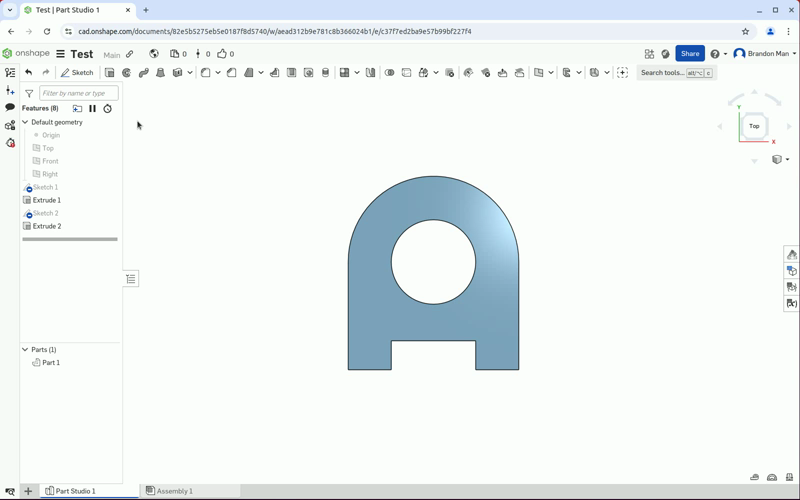
key(shift+h)
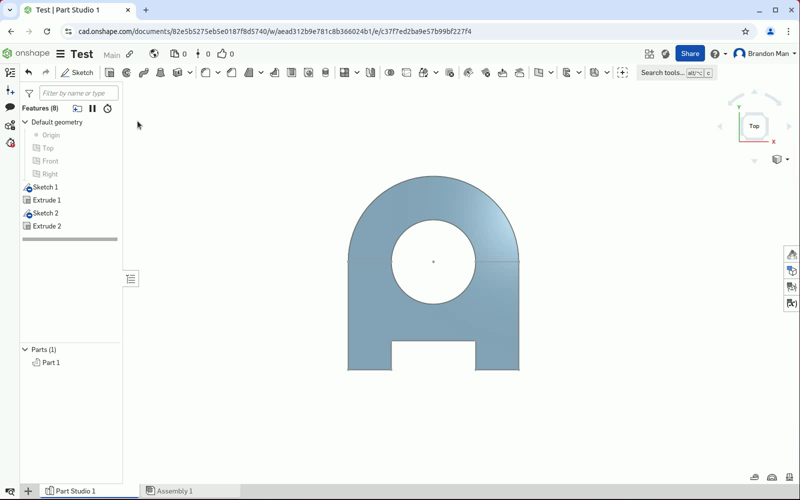
key(shift+7)
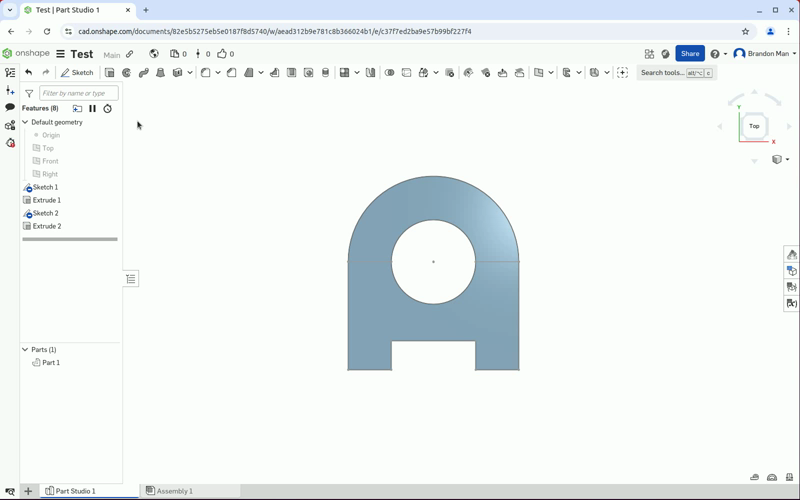
key(up, 3)
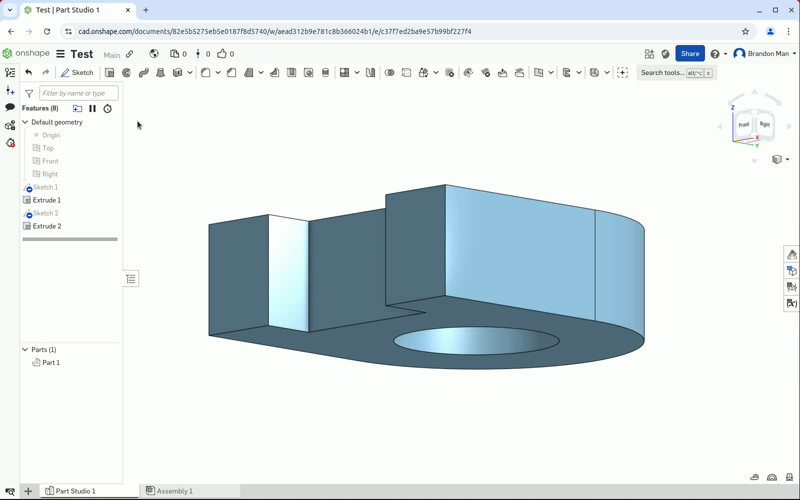
key(left, 3)
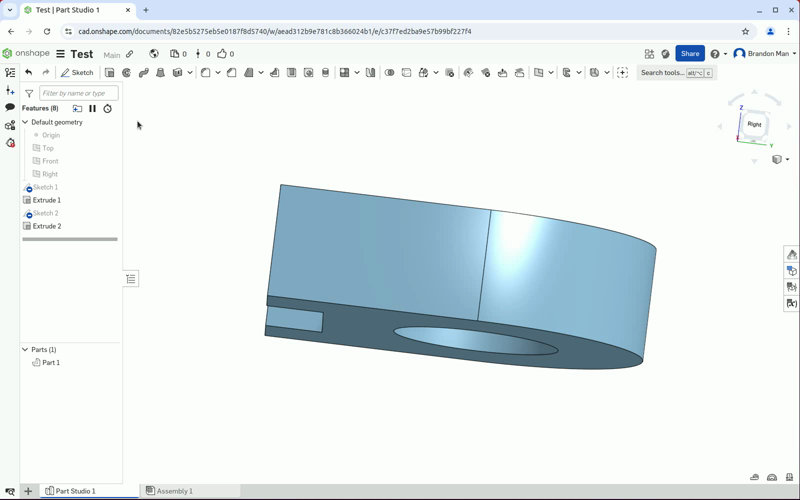
key(right, 3)
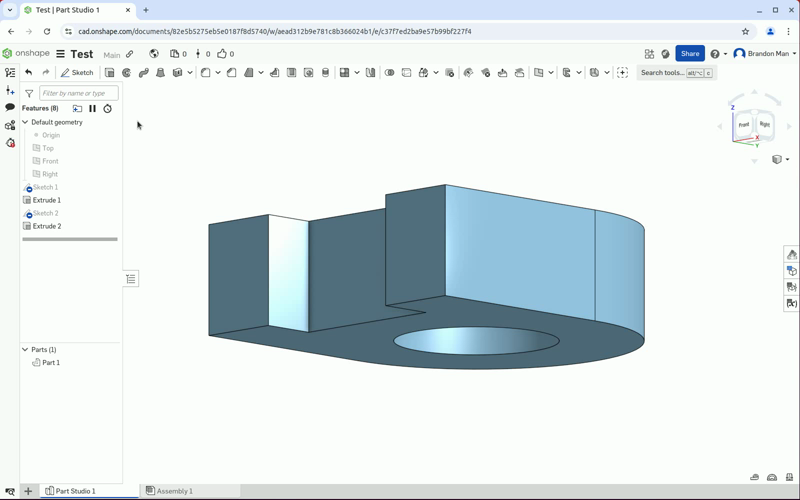
key(down, 3)
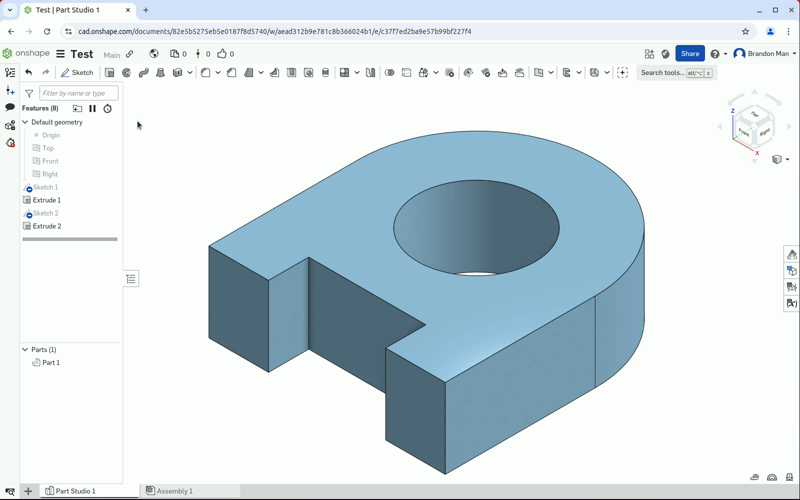
mouse_move(73, 189)
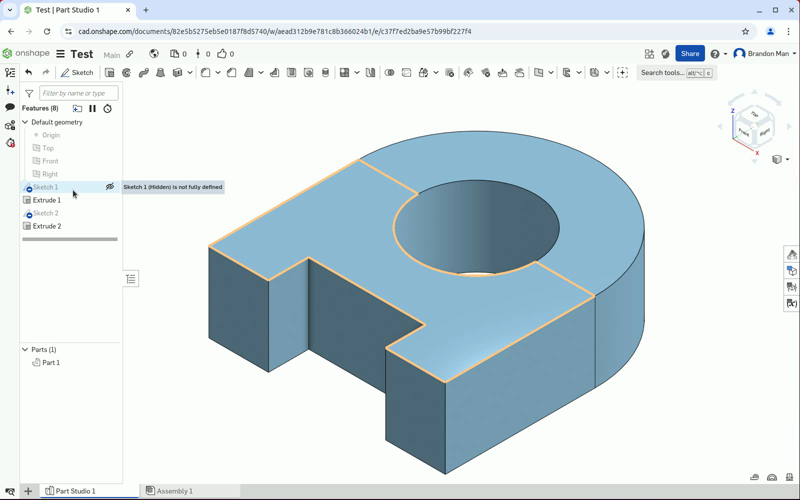
click(73, 189)